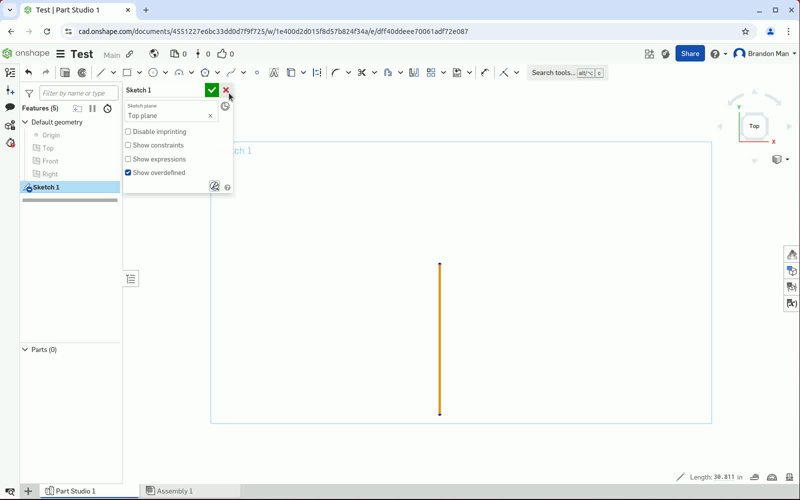
key(shift+h)
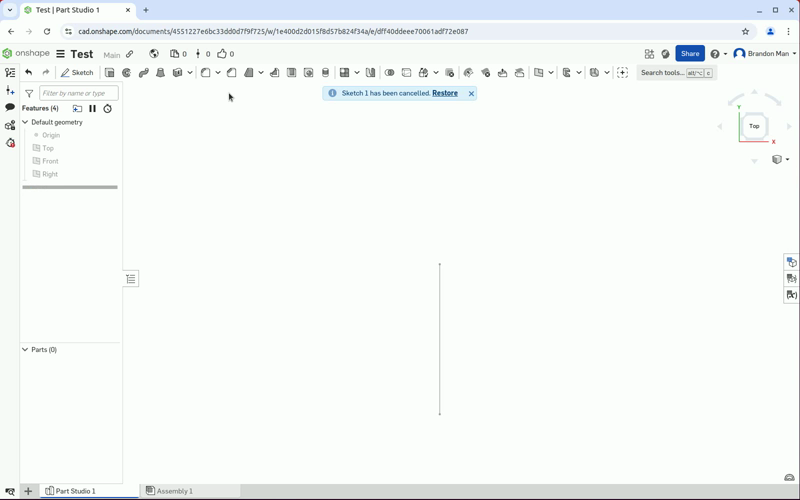
mouse_move(73, 352)
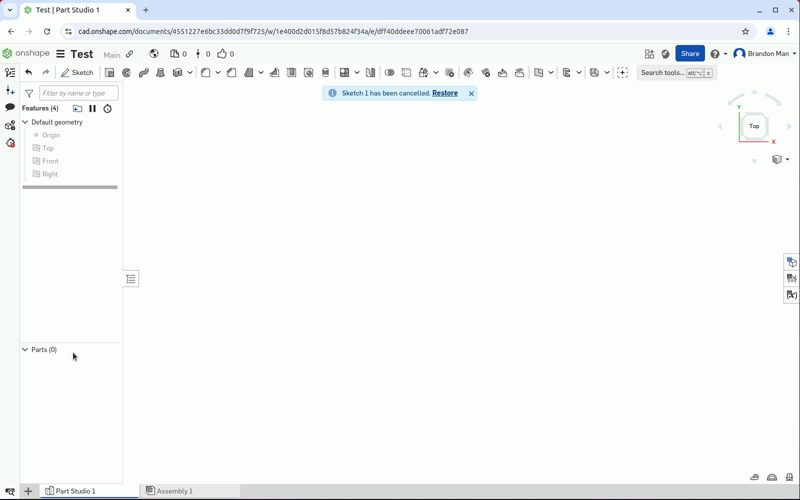
key(y)
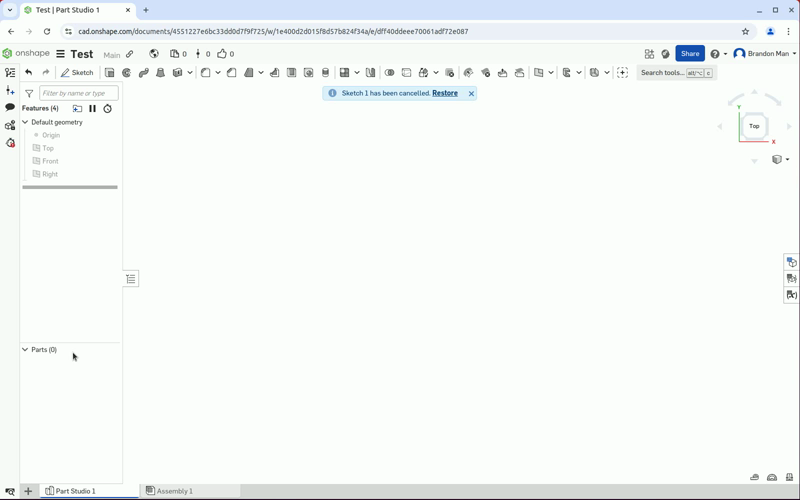
key(shift+p)
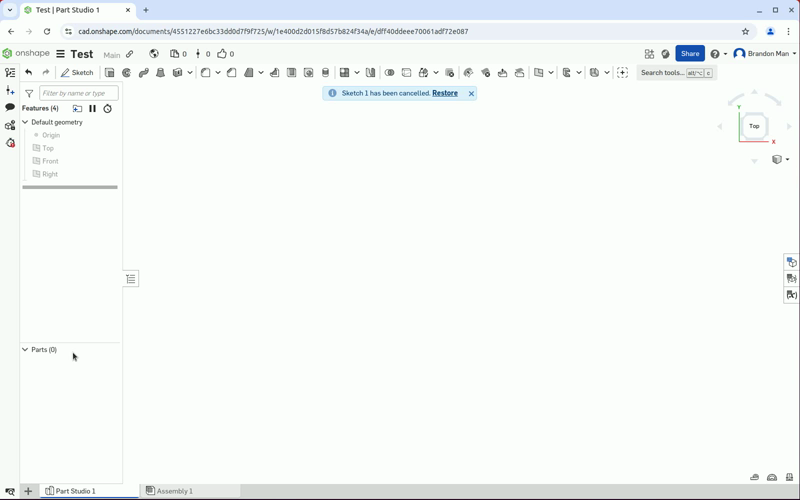
key(space)
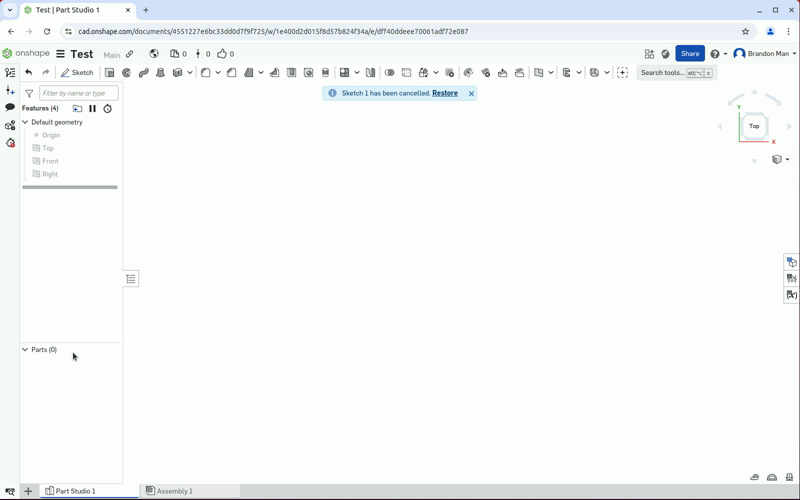
key_down(shift)
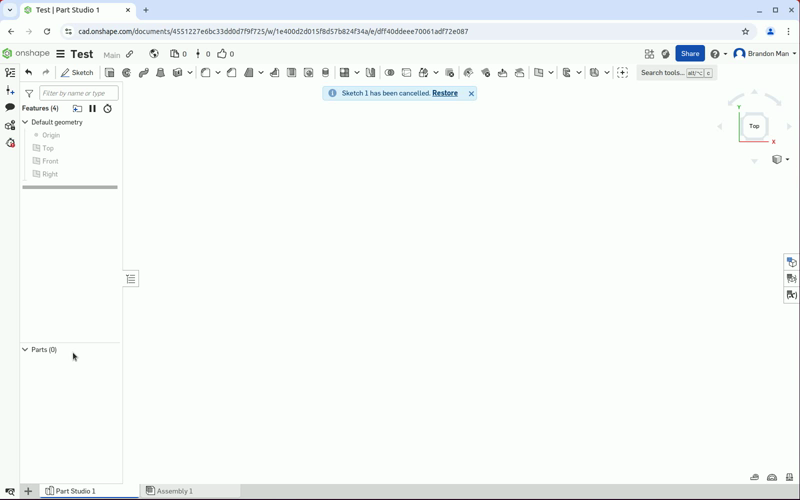
key(up)
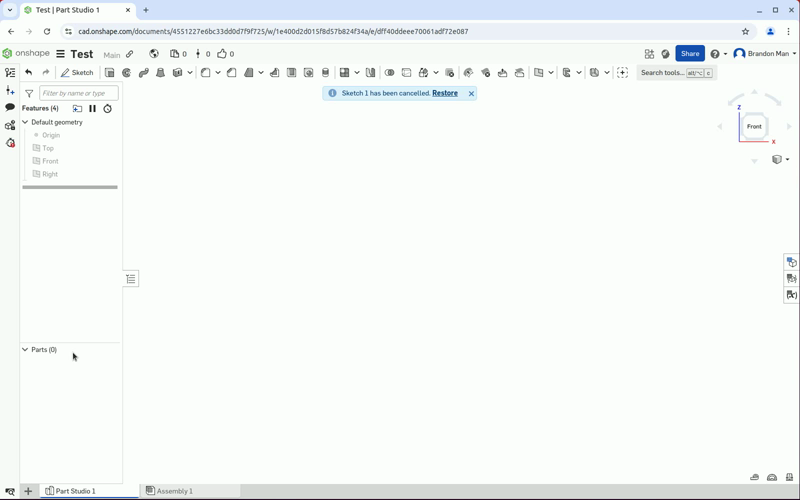
key_up(shift)
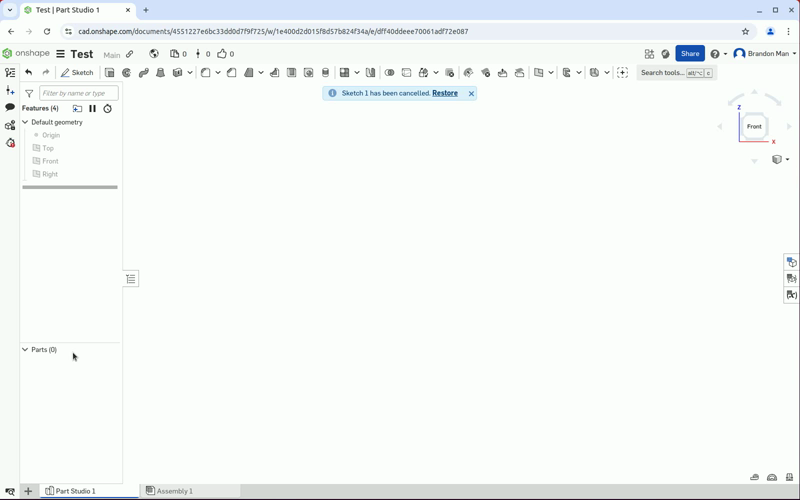
mouse_move(73, 352)
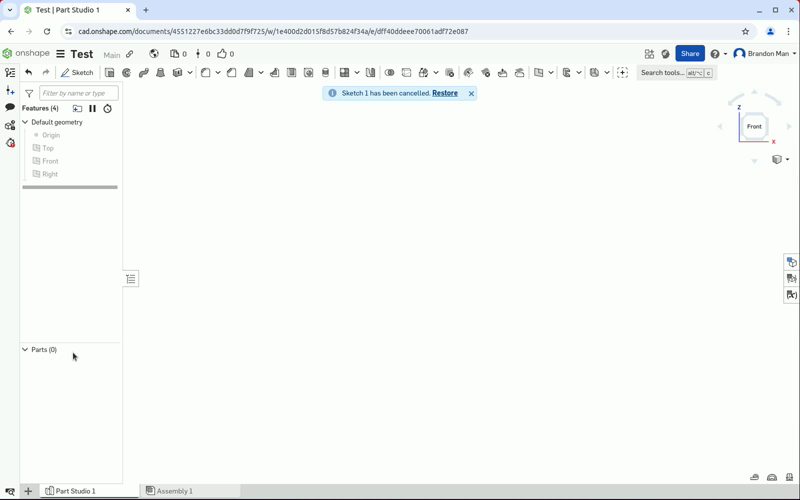
key(shift+y)
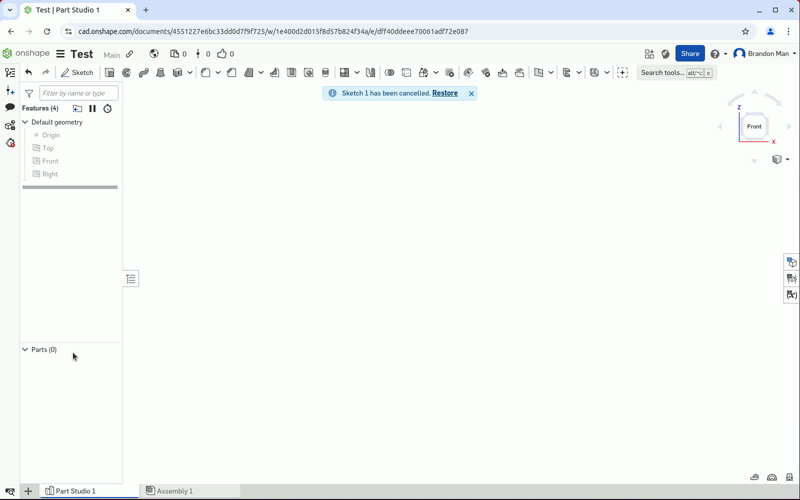
key(shift+s)
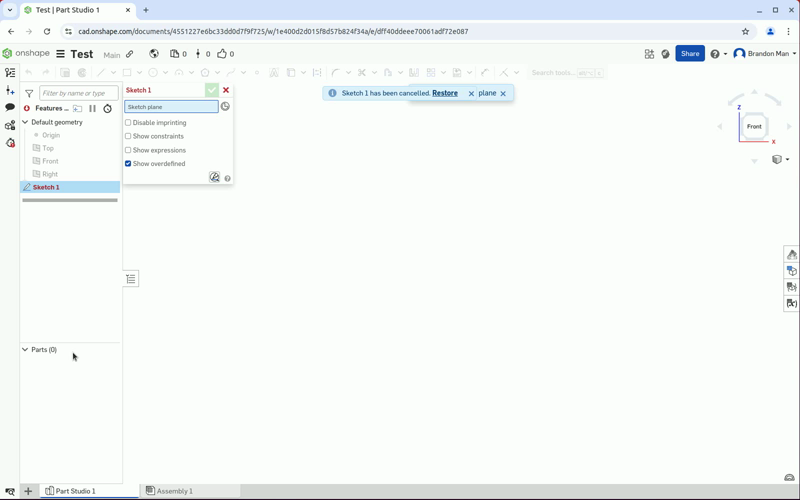
mouse_move(73, 163)
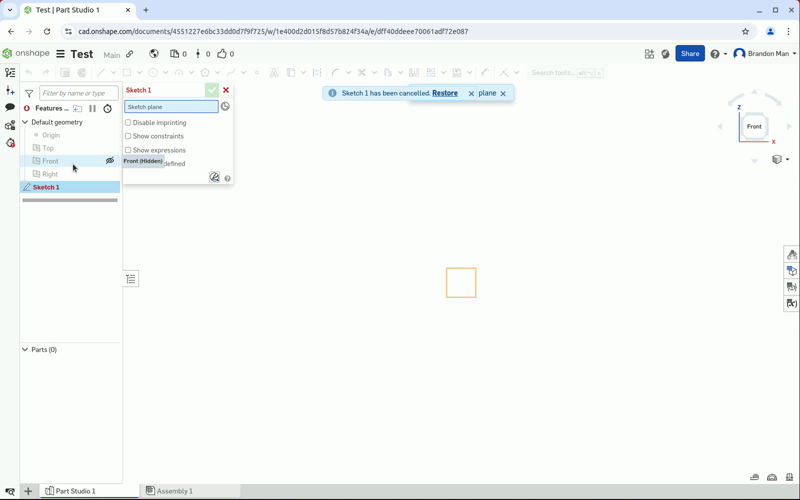
click(73, 163)
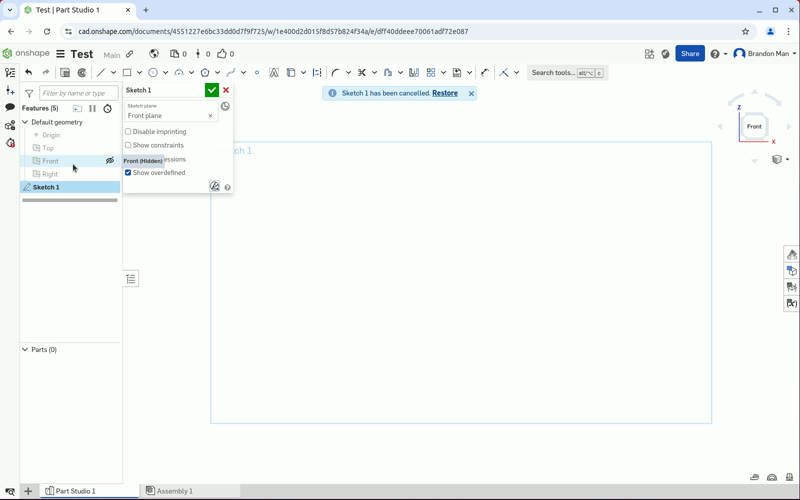
mouse_move(73, 352)
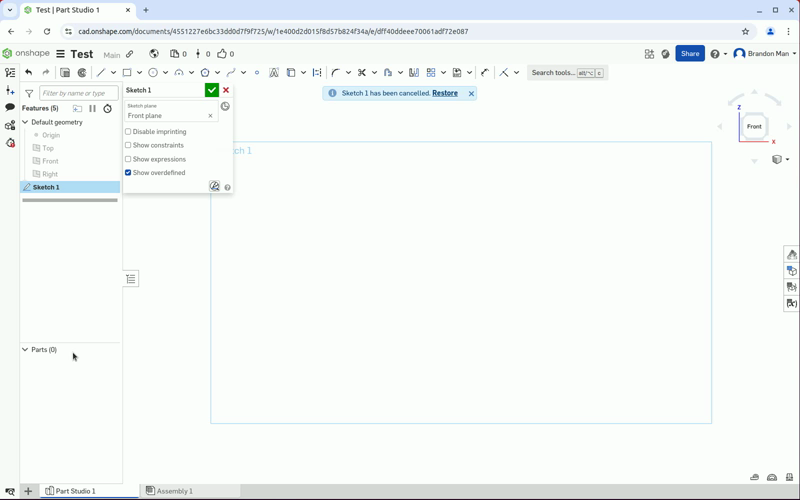
key(y)
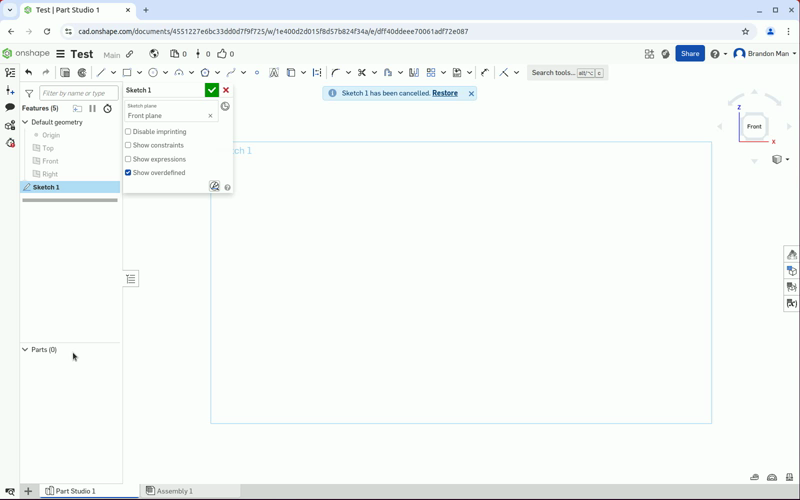
key(l)
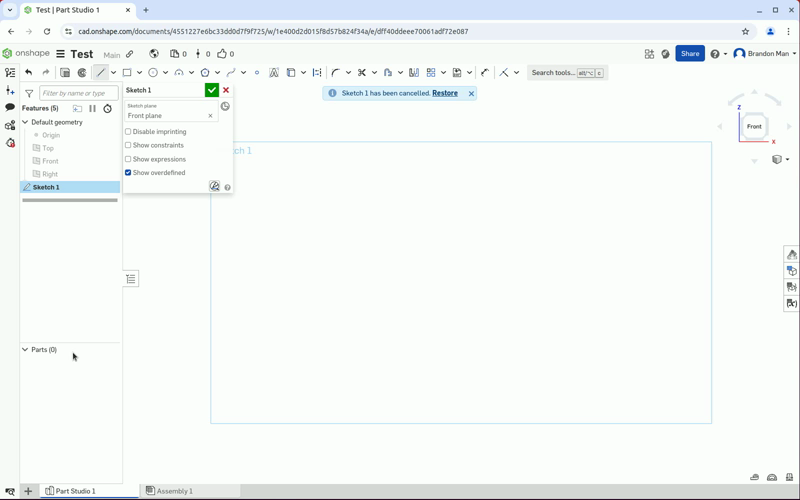
key_down(shift)
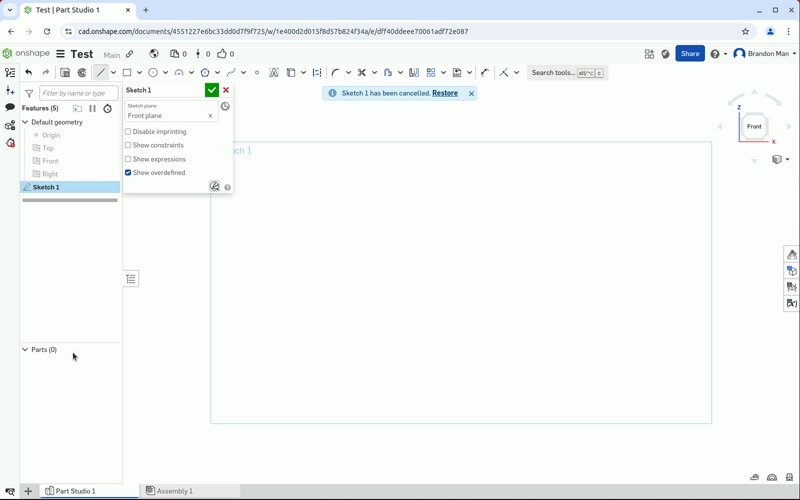
mouse_move(460, 282)
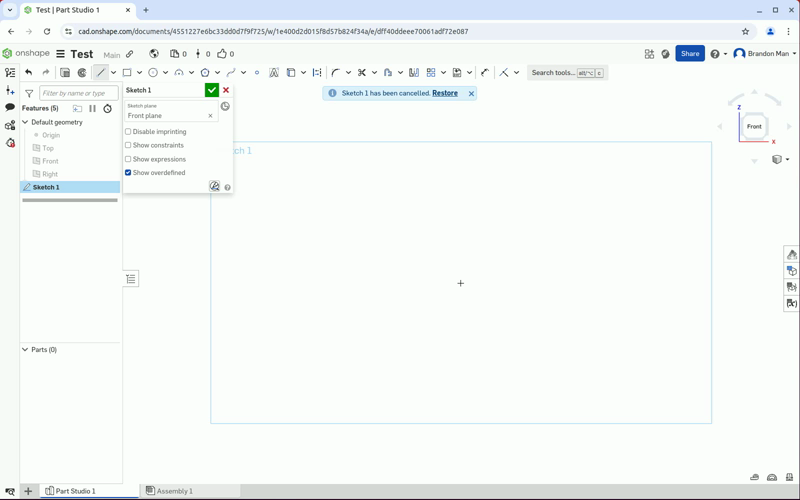
click(460, 282)
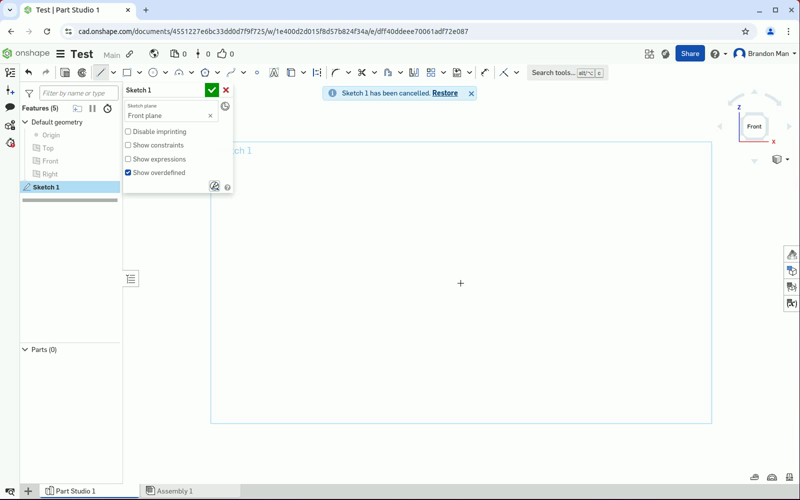
key_up(shift)
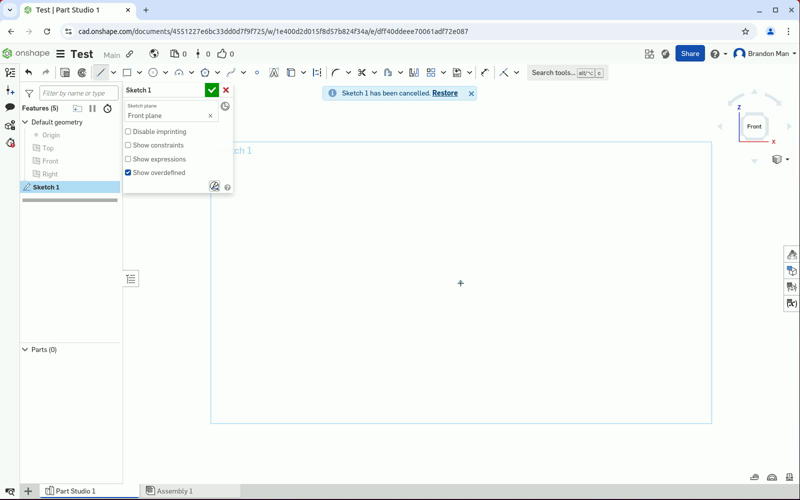
key_down(shift)
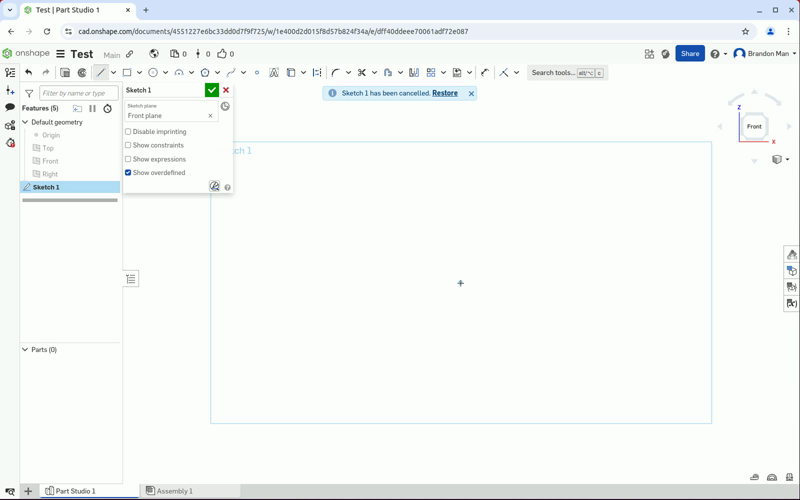
mouse_move(573, 282)
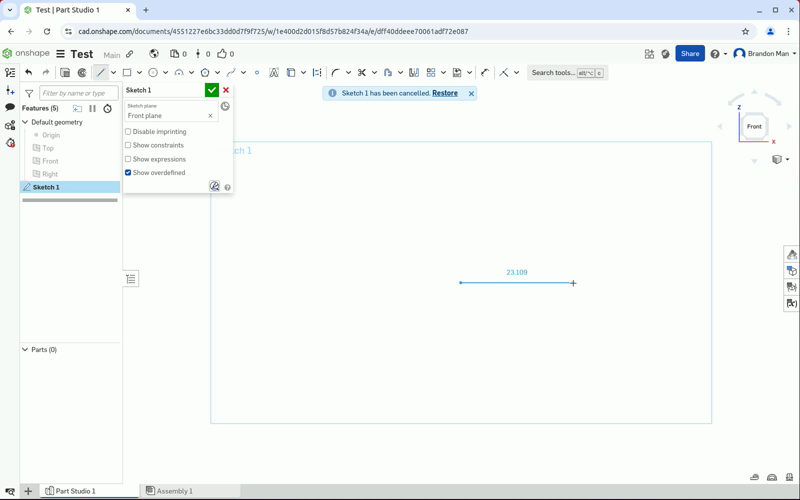
click(573, 282)
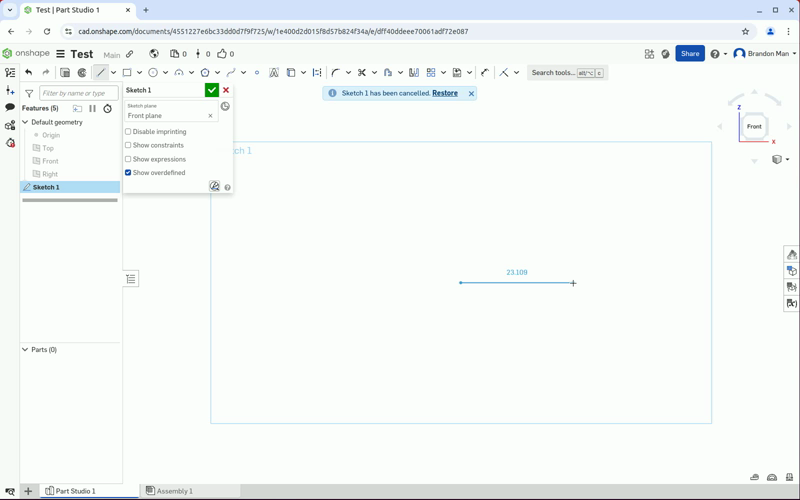
key_up(shift)
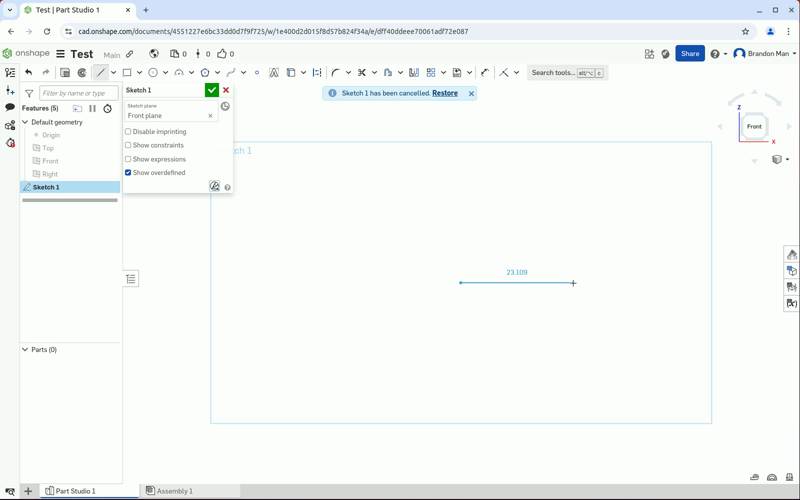
key_down(shift)
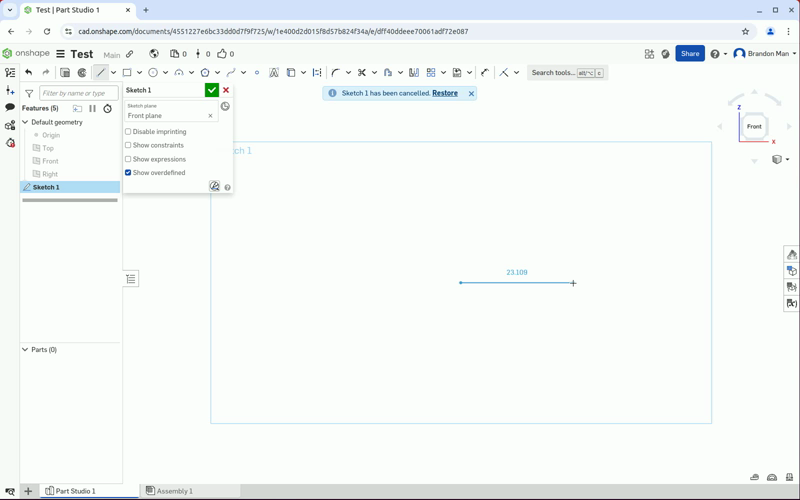
mouse_move(589, 282)
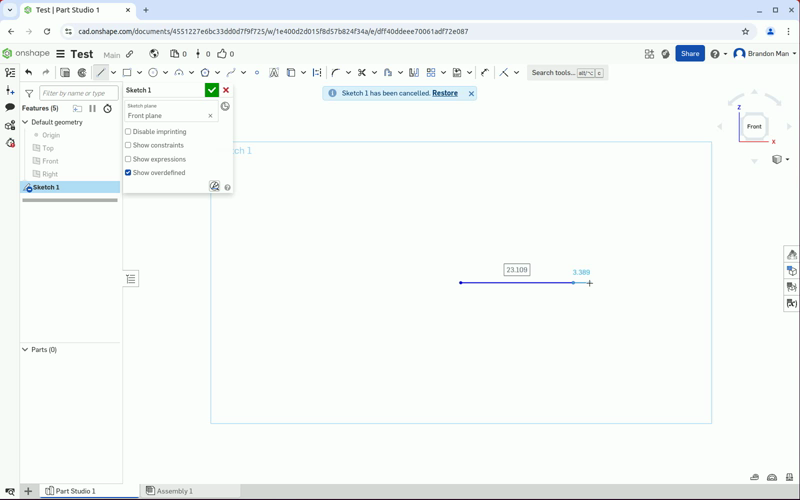
mouse_move(573, 245)
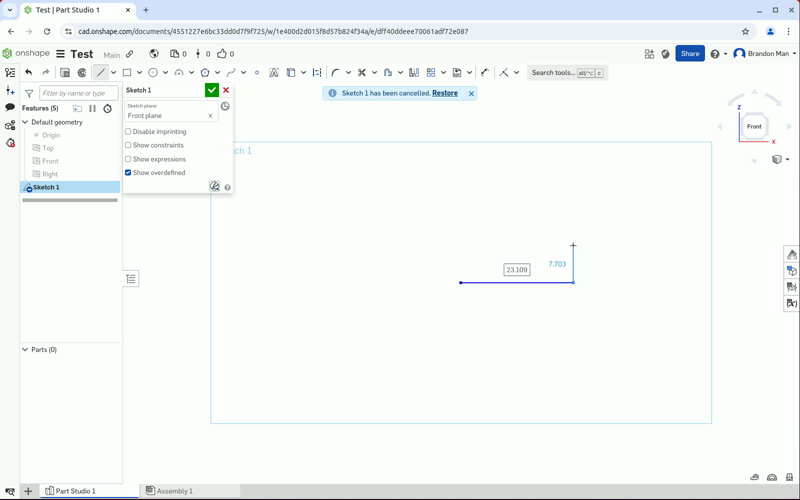
click(573, 245)
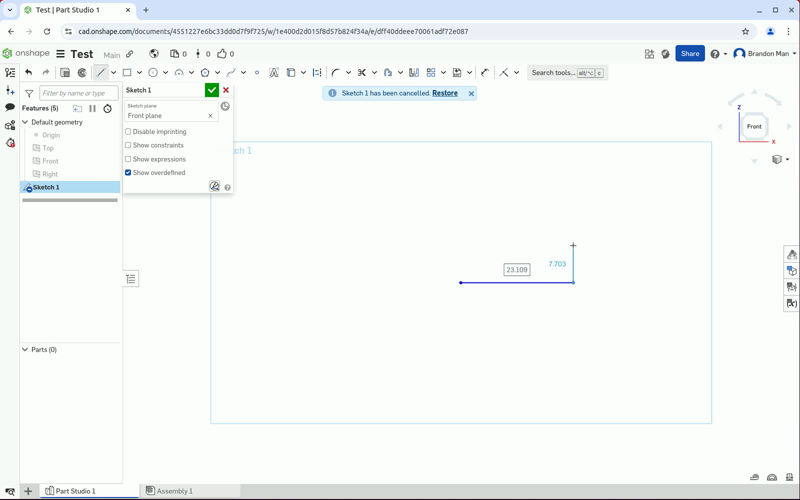
key_up(shift)
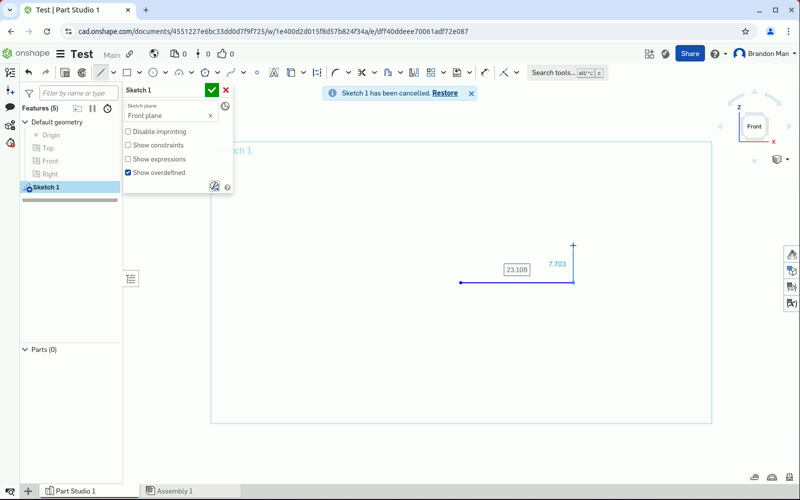
key_down(shift)
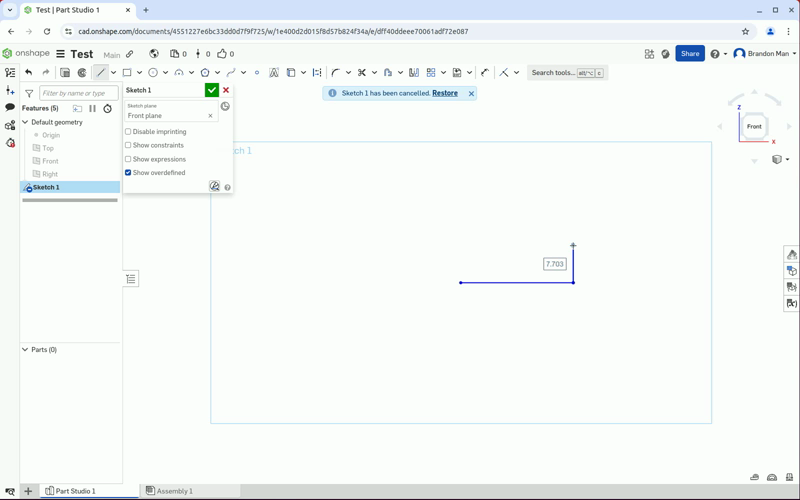
mouse_move(589, 245)
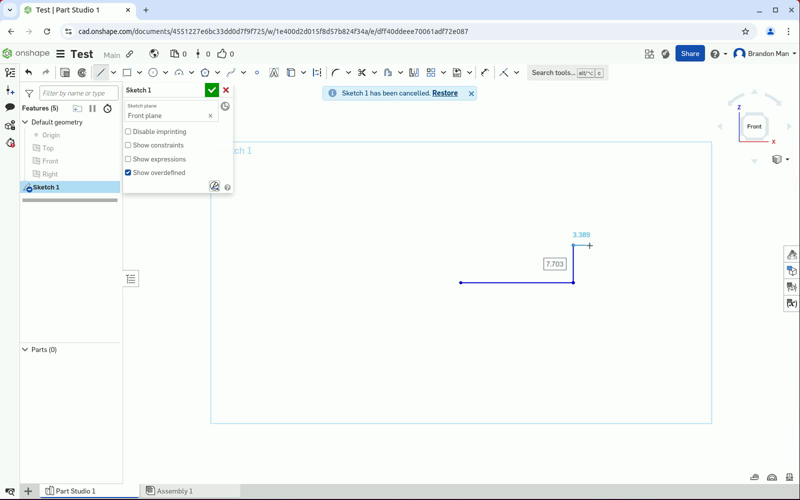
mouse_move(535, 245)
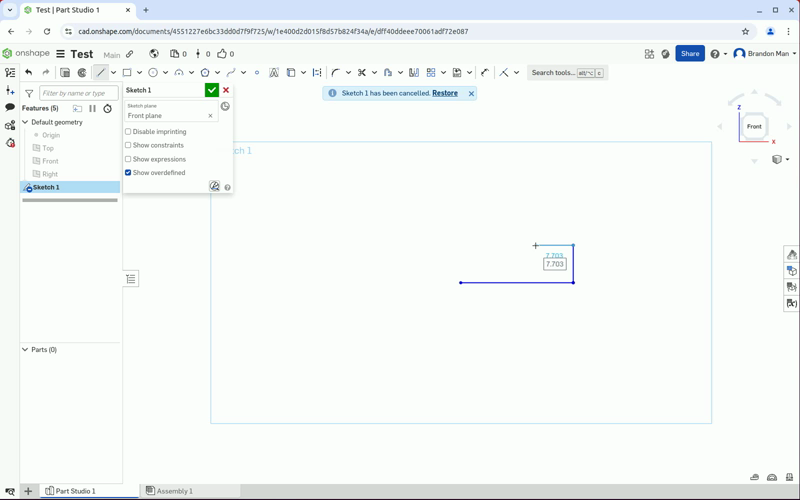
click(535, 245)
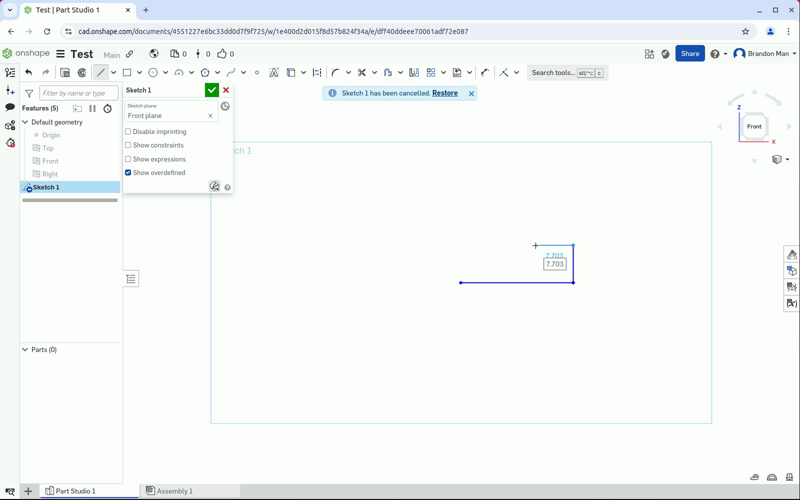
key_up(shift)
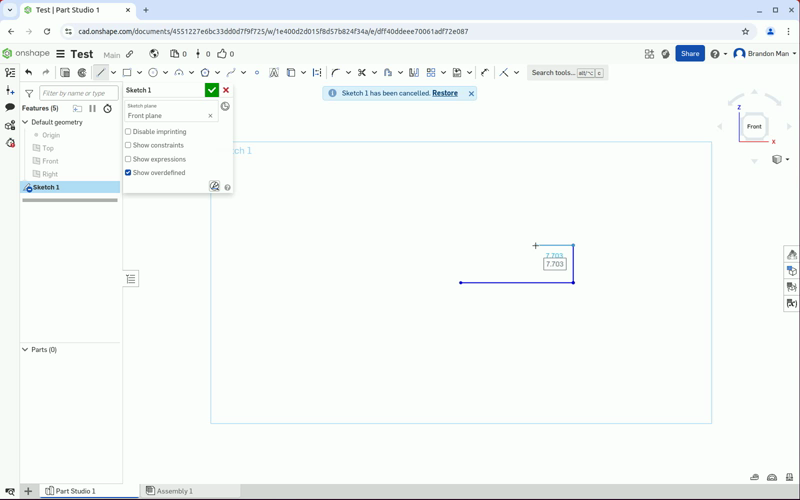
key_down(shift)
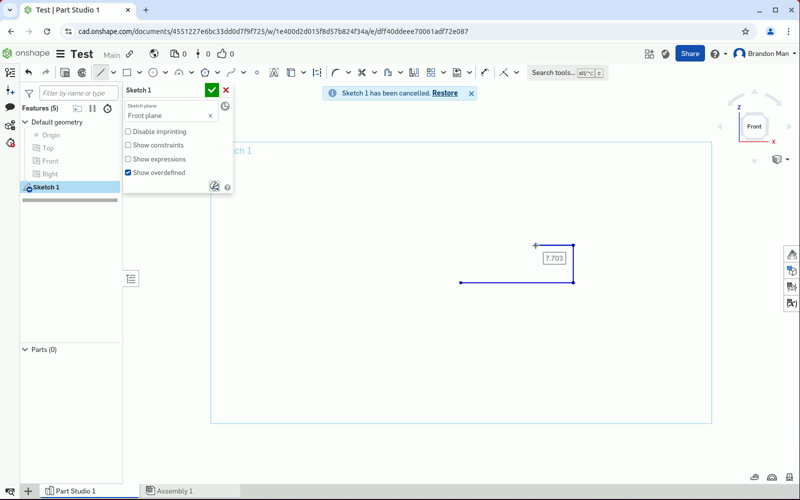
mouse_move(565, 245)
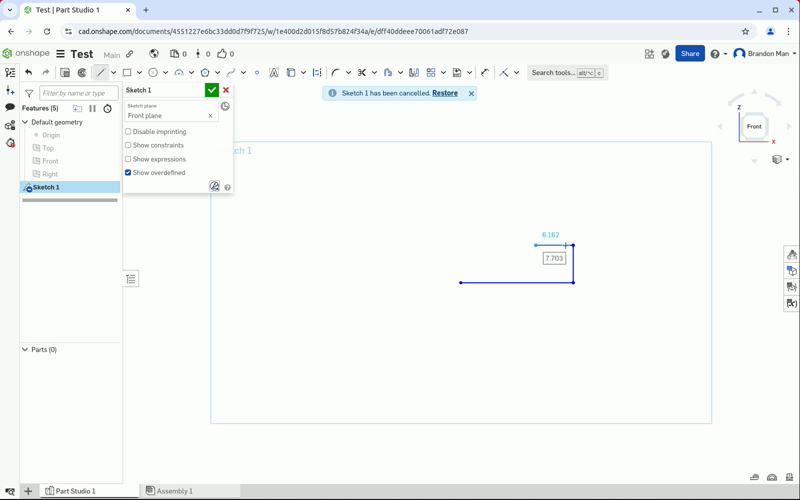
mouse_move(535, 208)
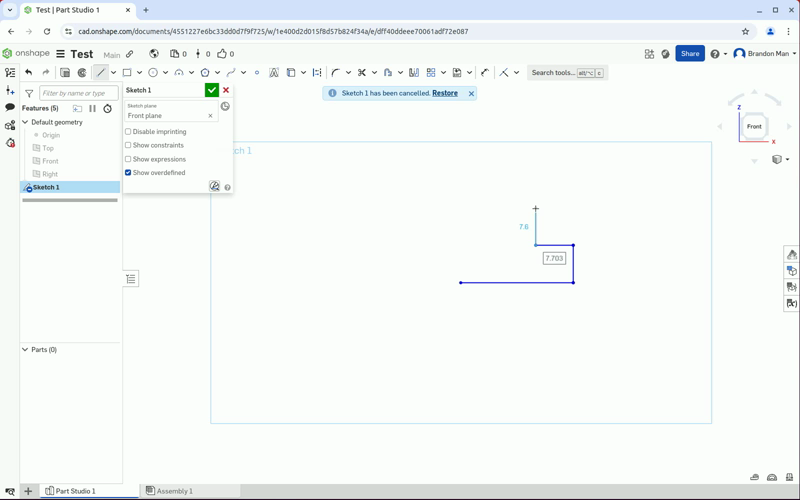
click(535, 208)
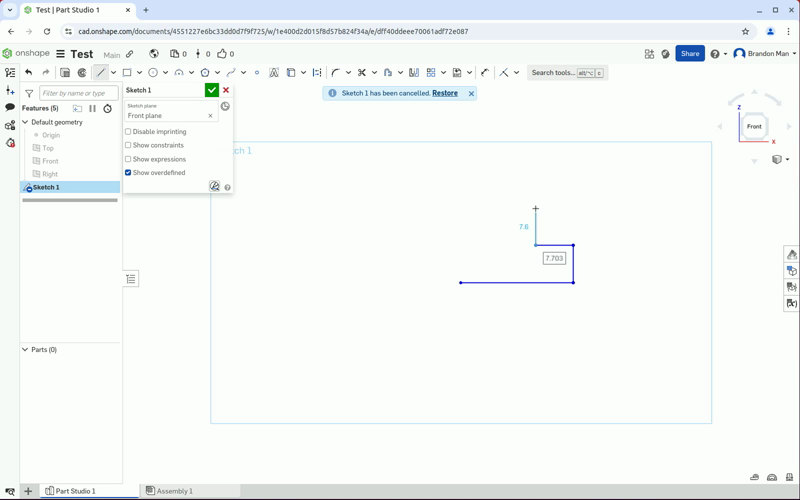
key_up(shift)
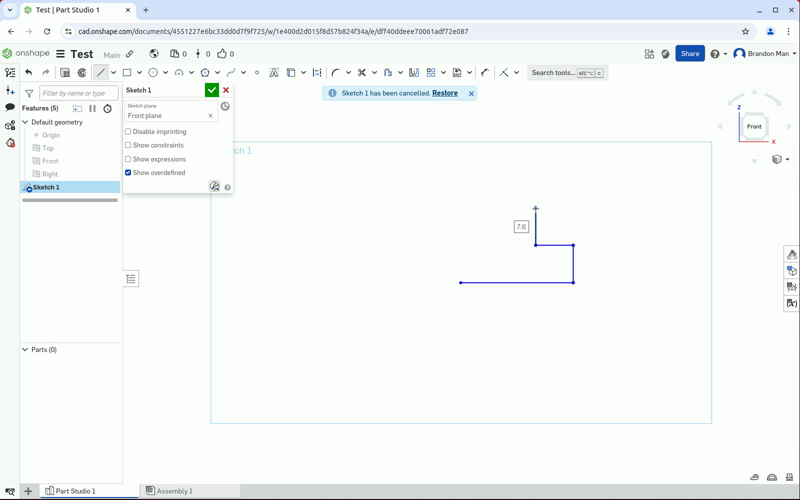
key_down(shift)
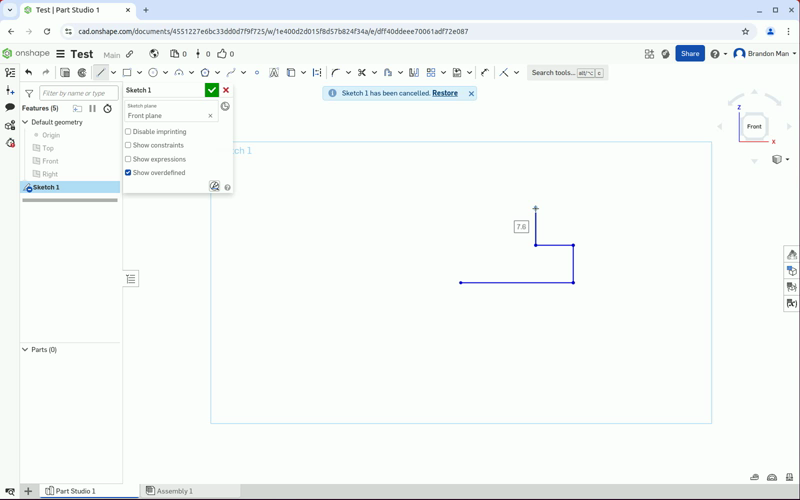
mouse_move(460, 208)
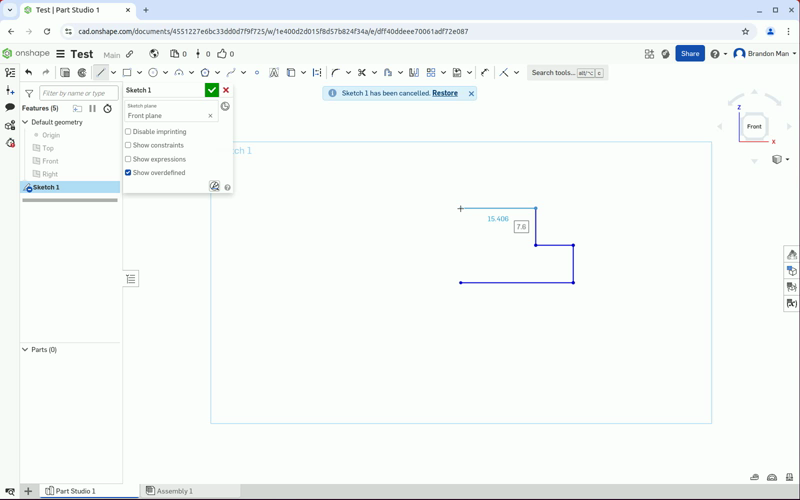
click(460, 208)
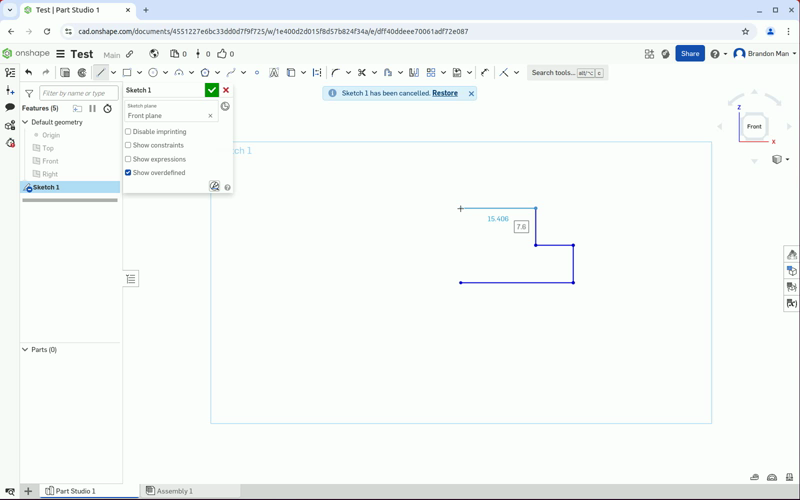
key_up(shift)
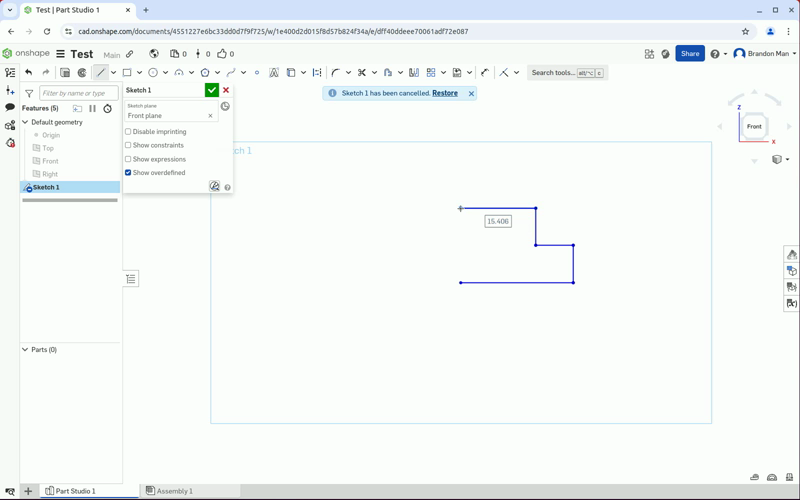
key_down(shift)
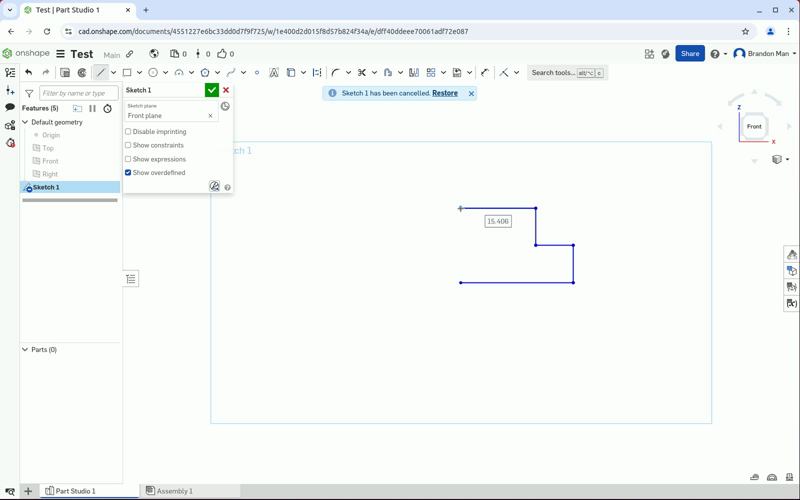
mouse_move(460, 282)
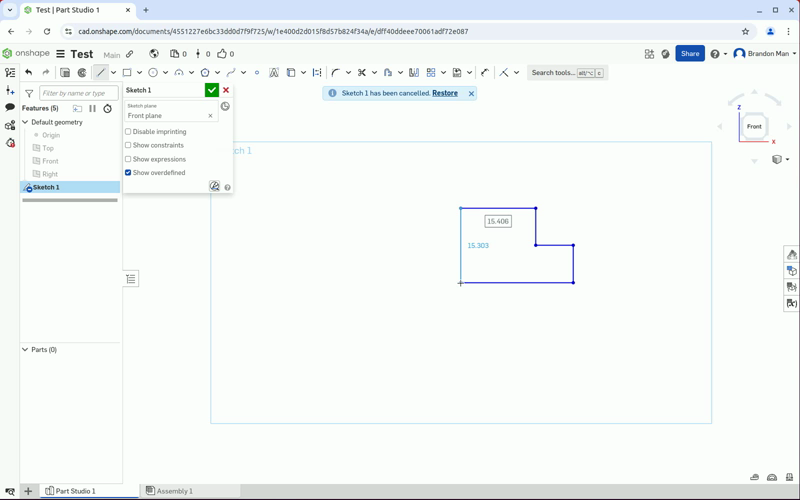
key_up(shift)
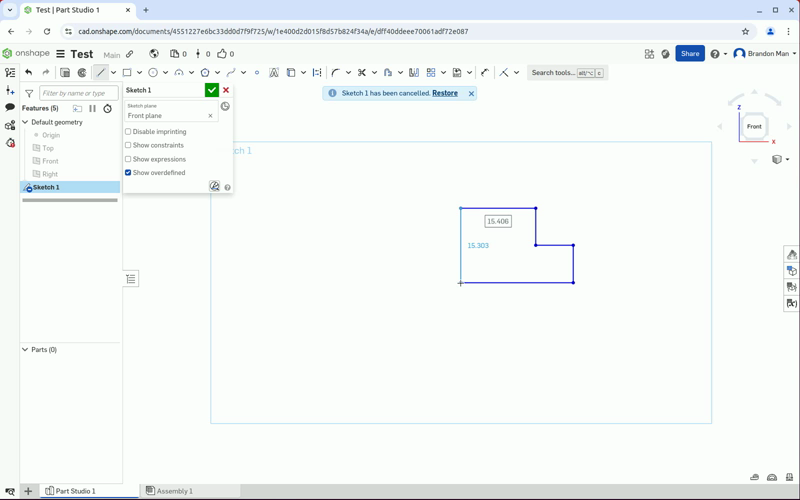
click(460, 282)
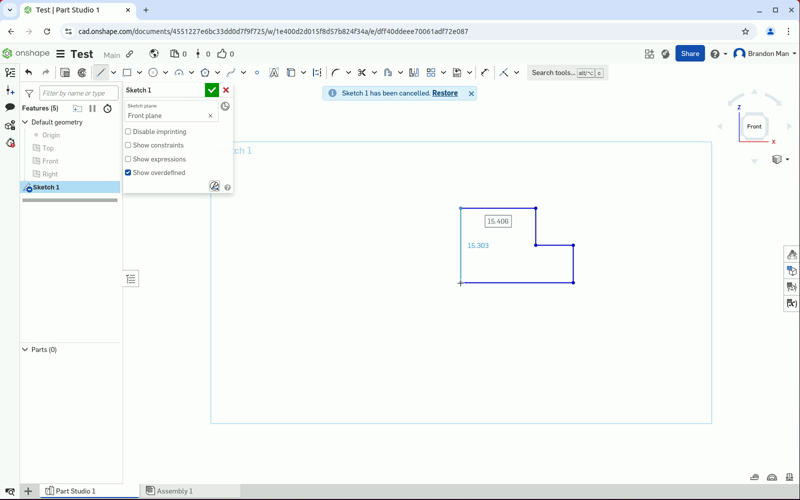
key(esc)
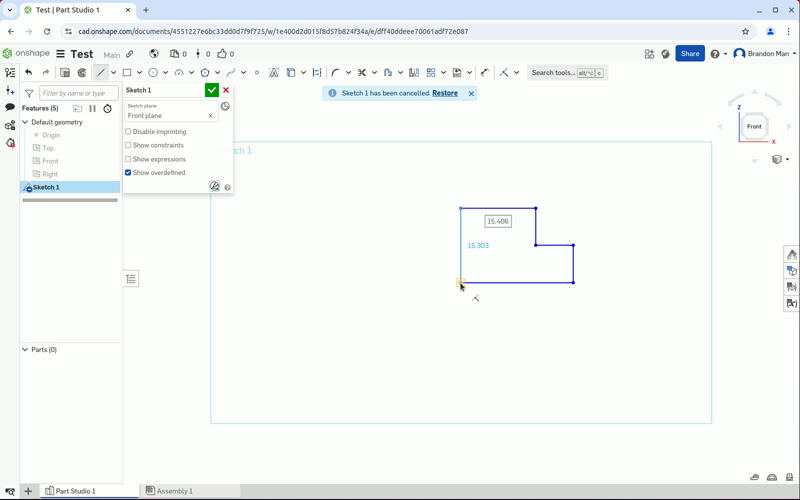
mouse_move(559, 272)
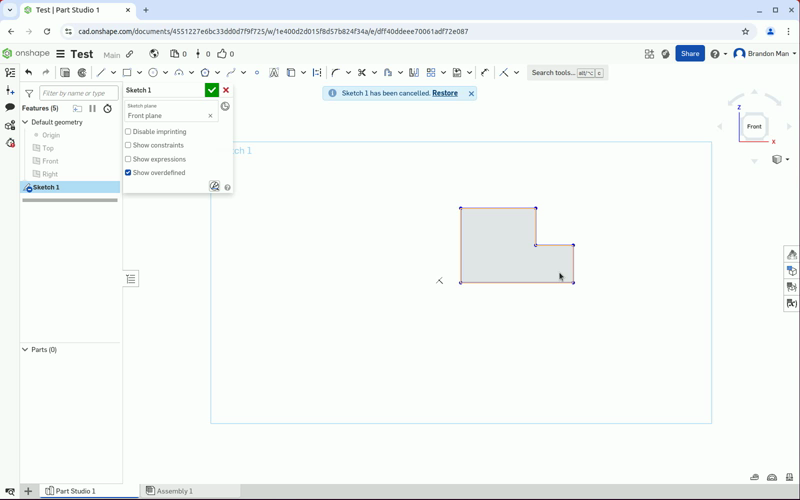
click(559, 272)
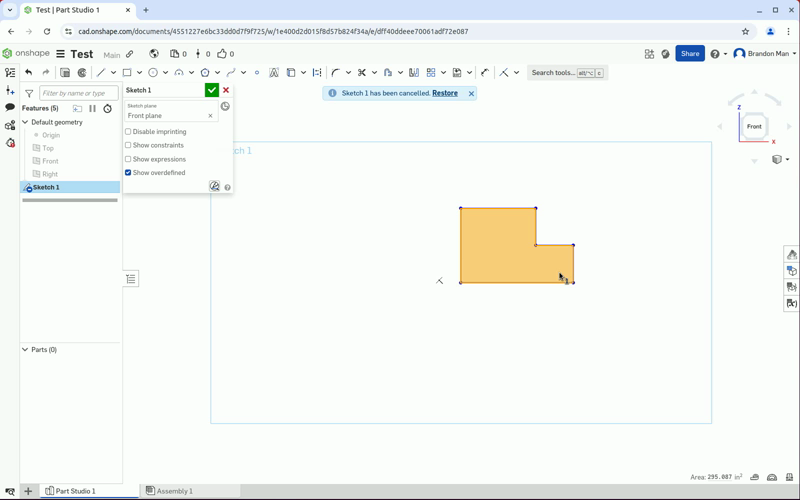
mouse_move(73, 352)
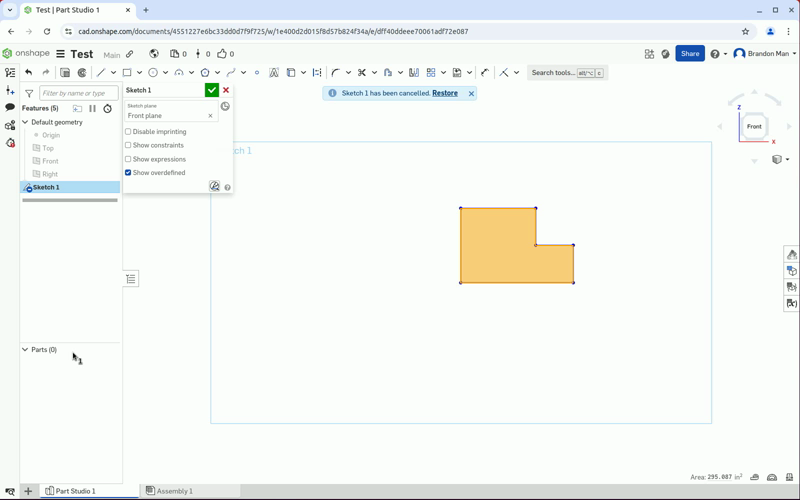
key(shift+y)
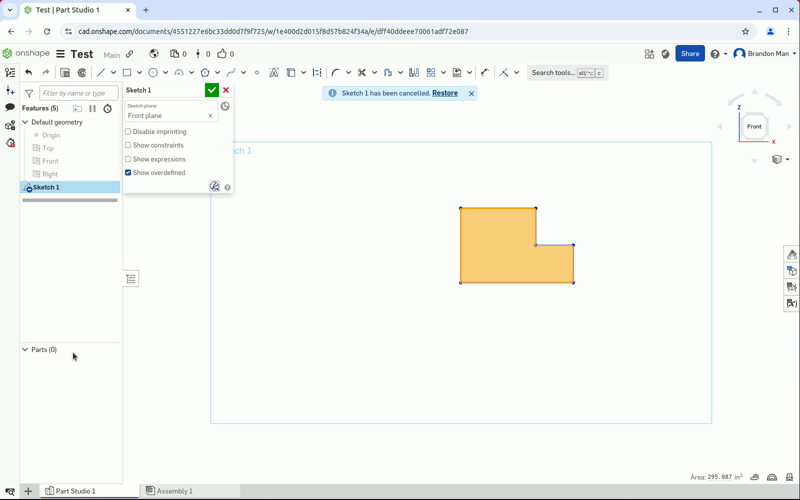
key(shift+e)
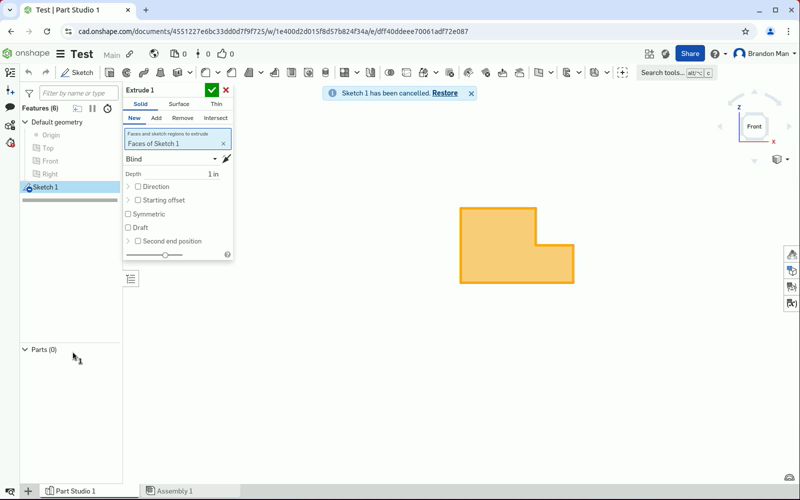
mouse_move(143, 106)
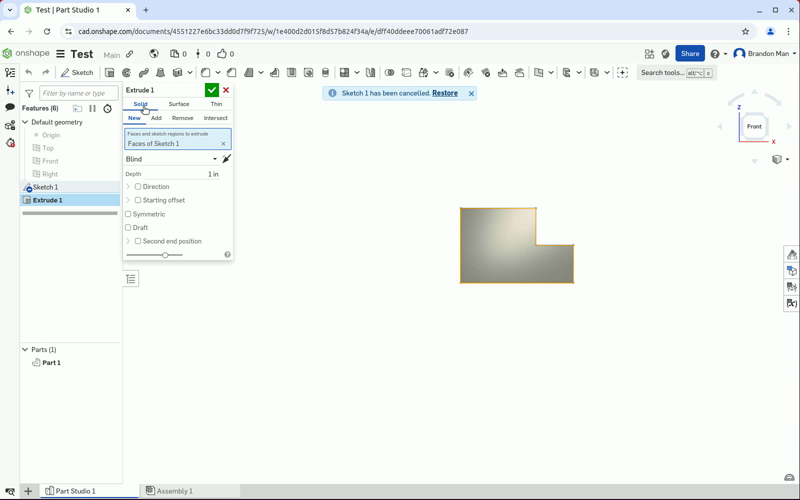
click(143, 106)
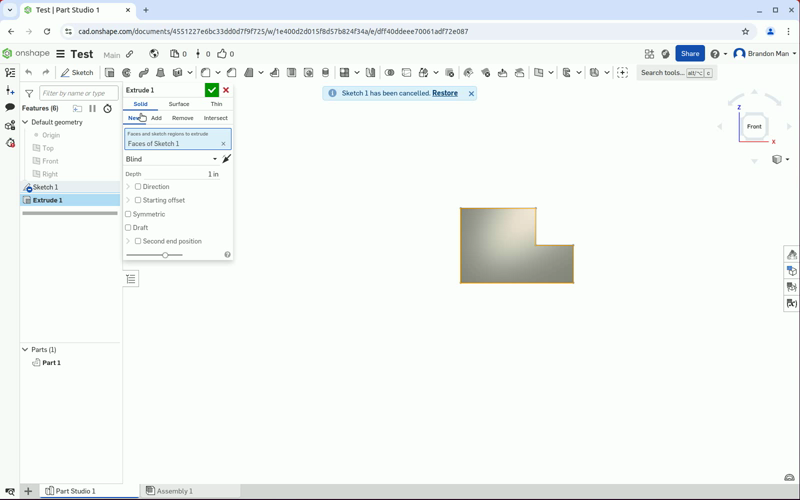
mouse_move(137, 120)
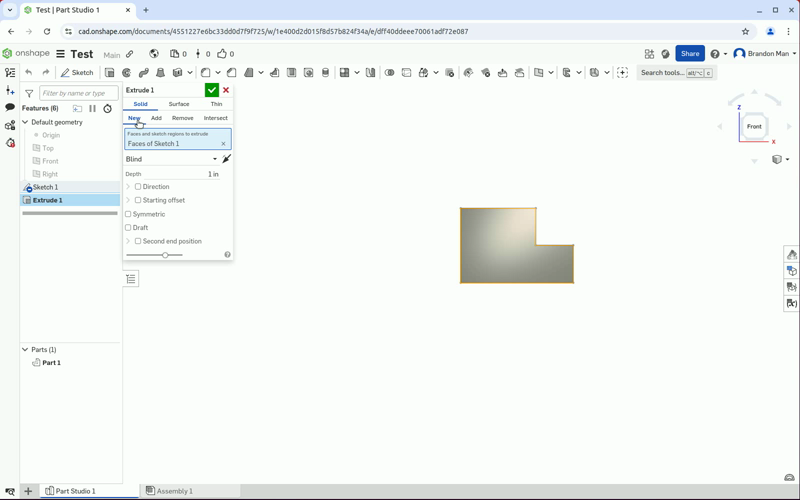
click(137, 120)
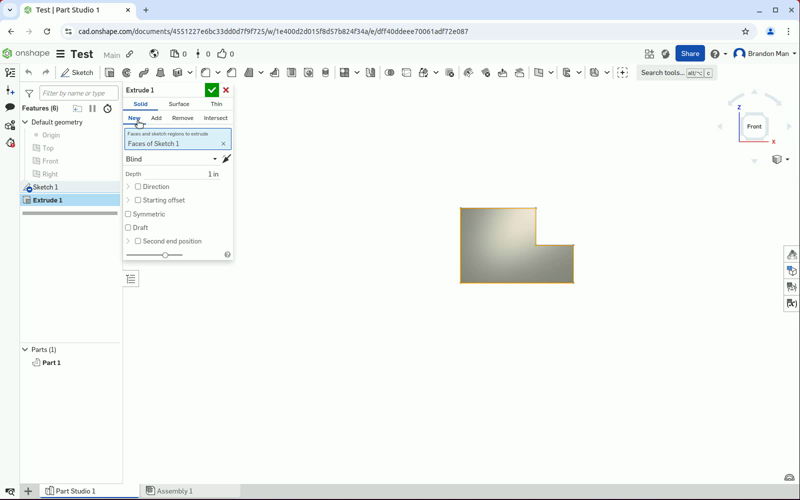
key(tab, 4)
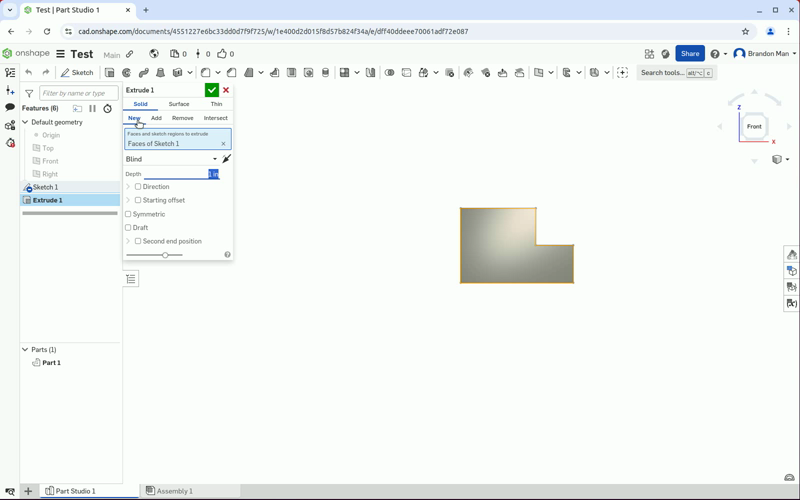
text(15.405)
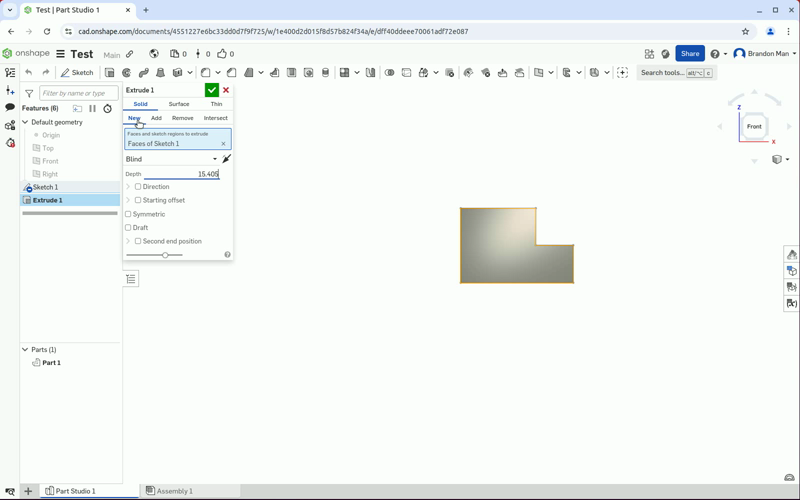
key(enter)
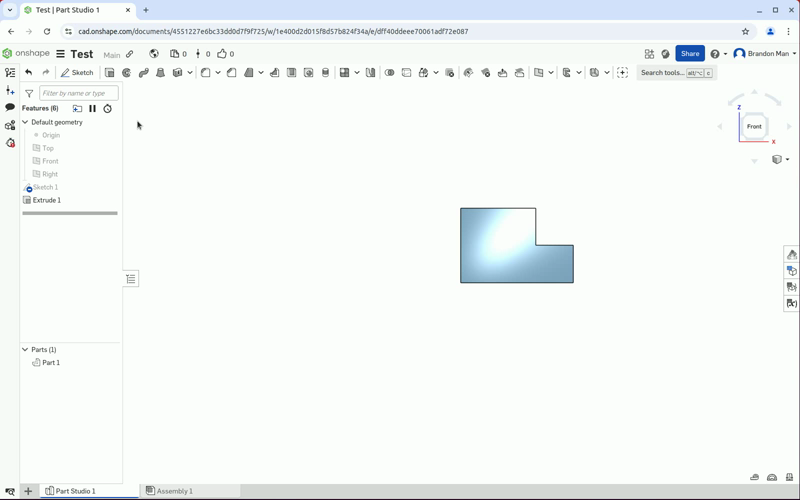
key(shift+h)
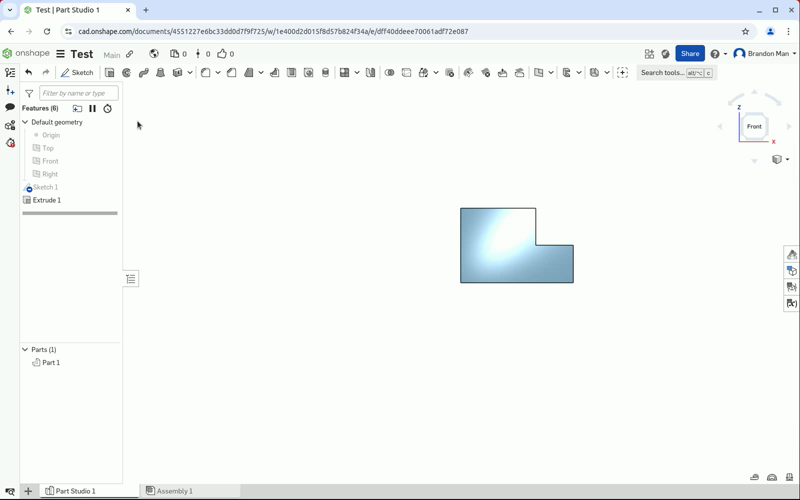
key(shift+h)
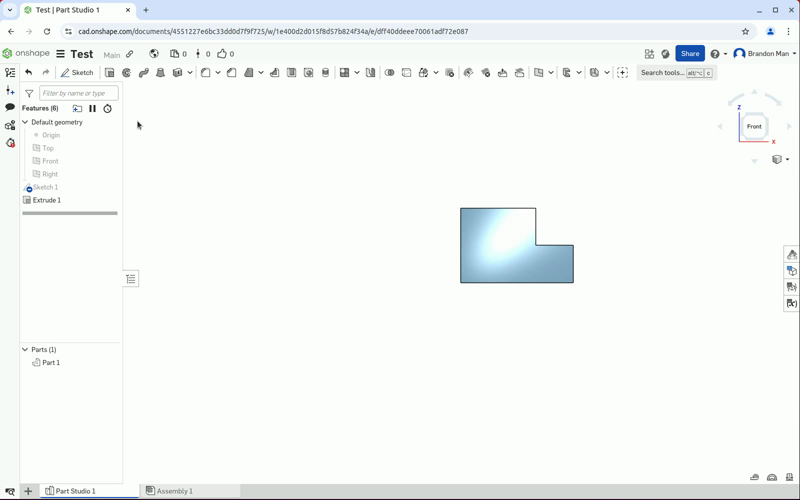
mouse_move(73, 189)
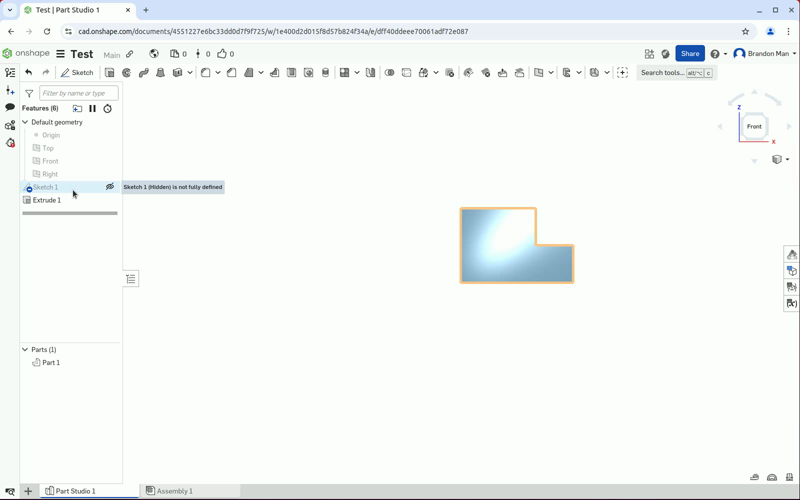
click(73, 189)
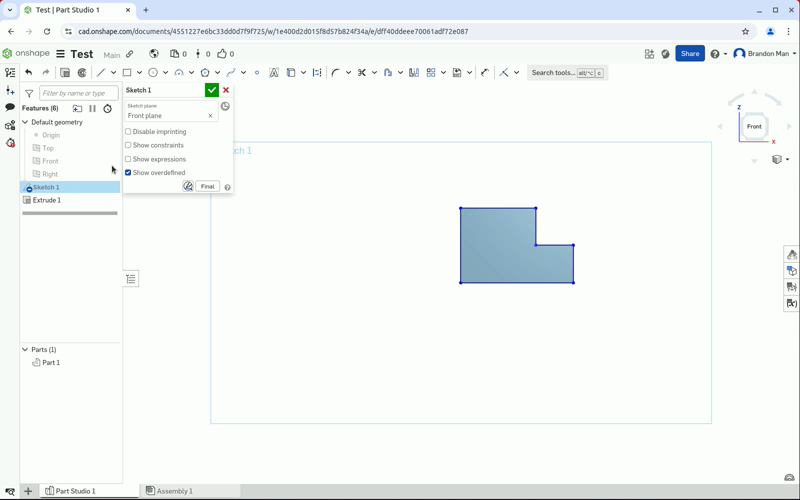
mouse_move(229, 92)
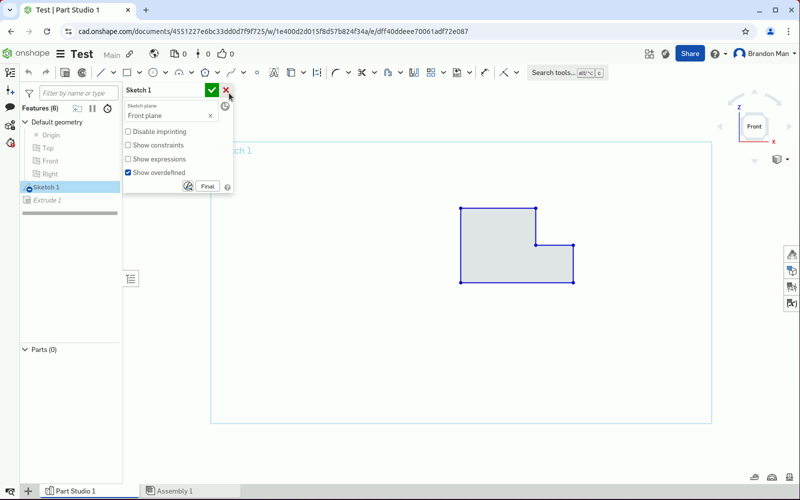
click(229, 92)
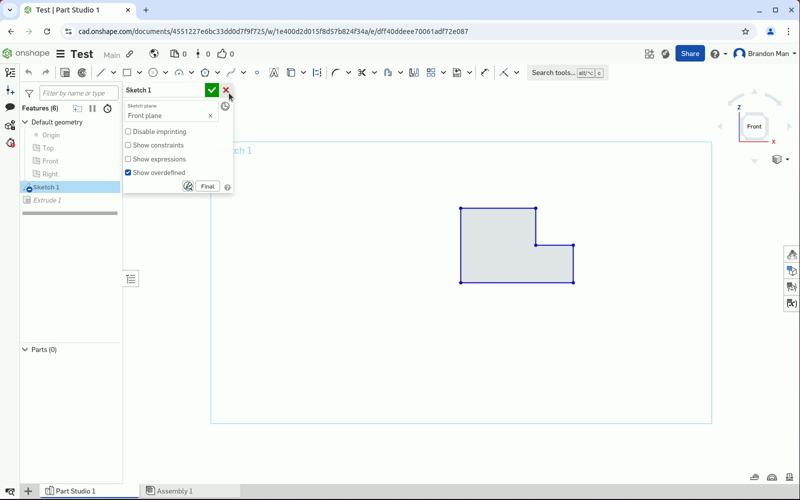
key(shift+s)
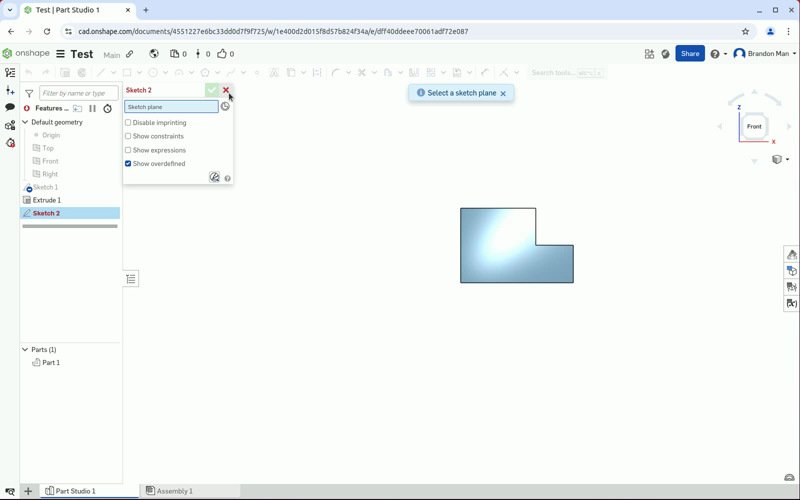
mouse_move(73, 163)
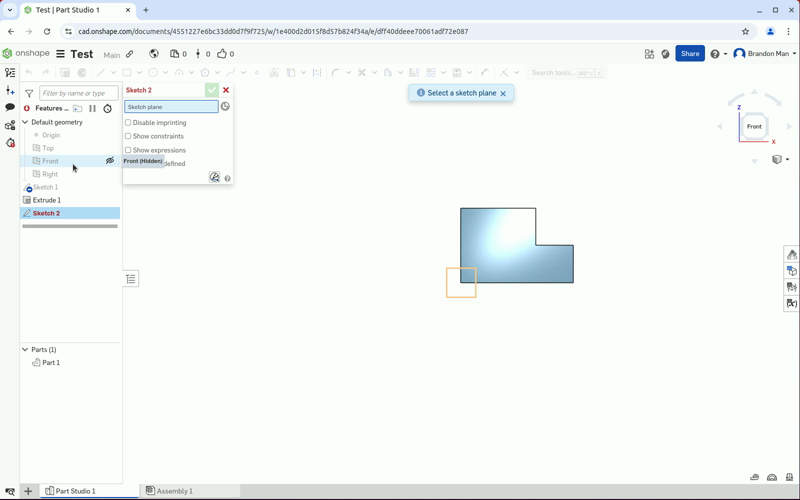
click(73, 163)
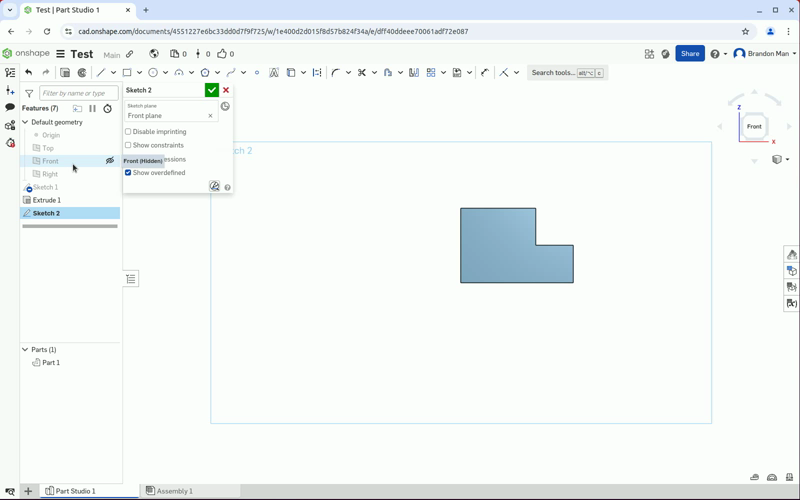
mouse_move(73, 352)
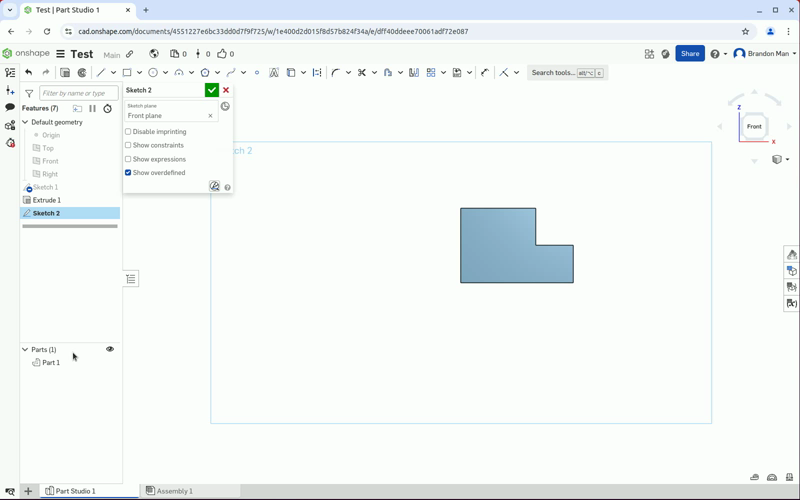
key(y)
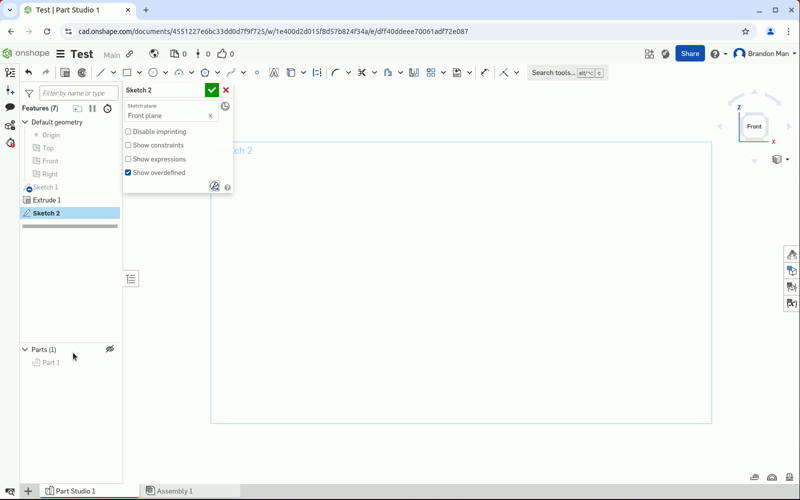
key(l)
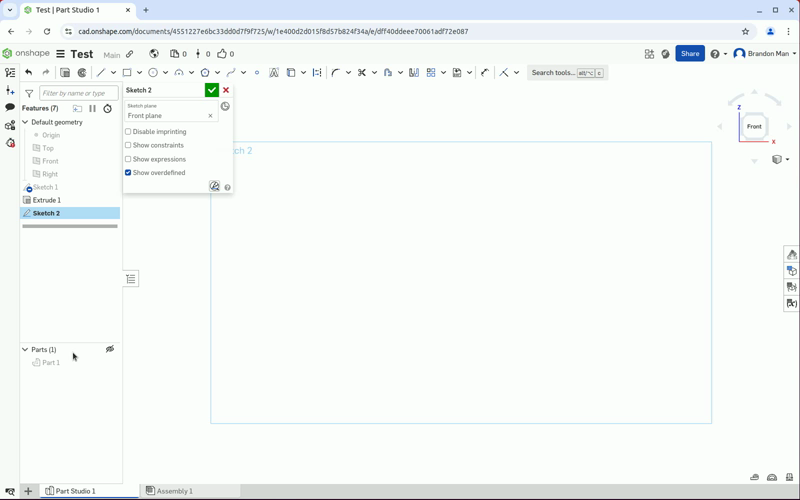
key_down(shift)
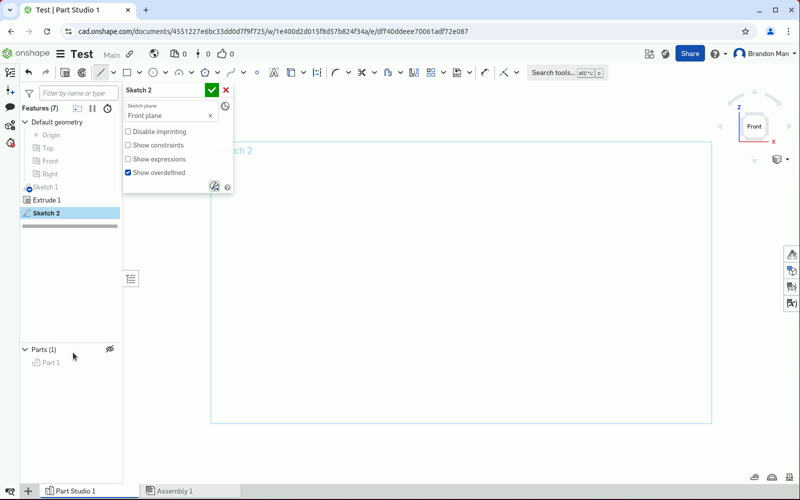
mouse_move(535, 245)
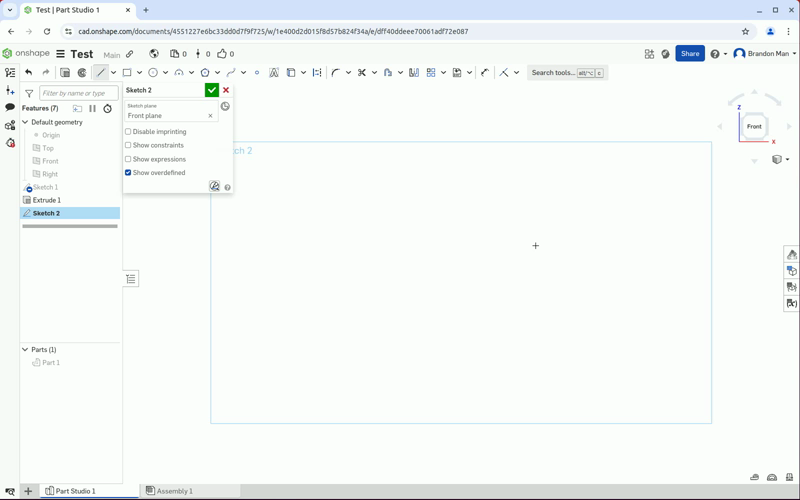
click(535, 245)
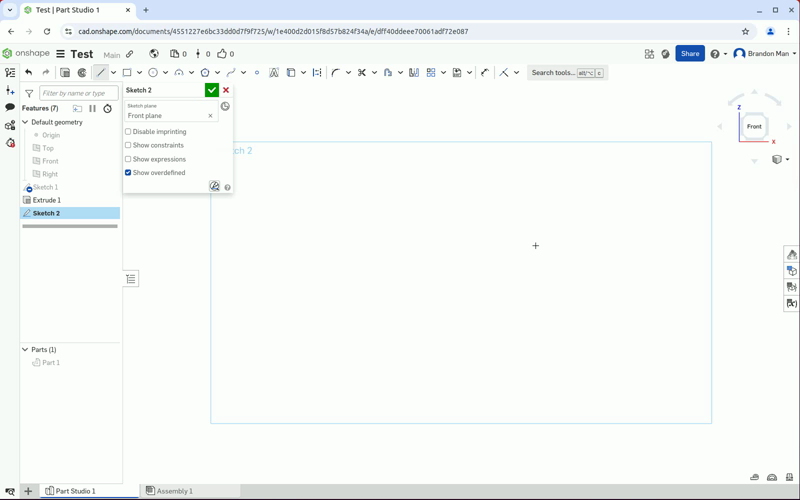
key_up(shift)
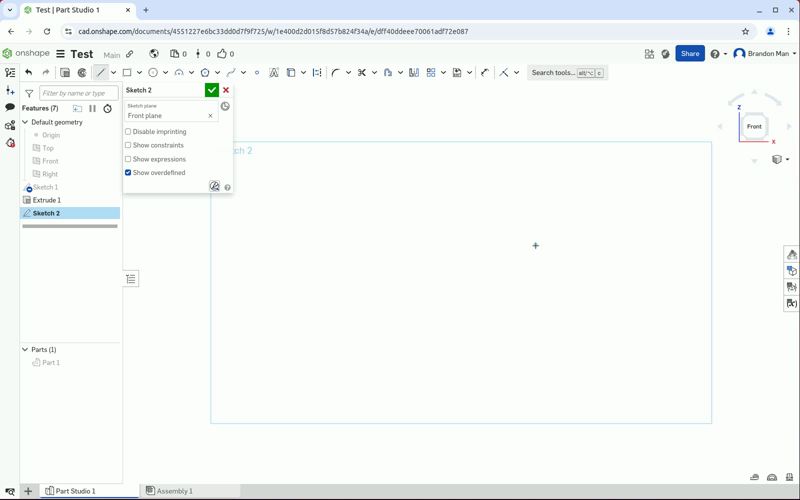
key_down(shift)
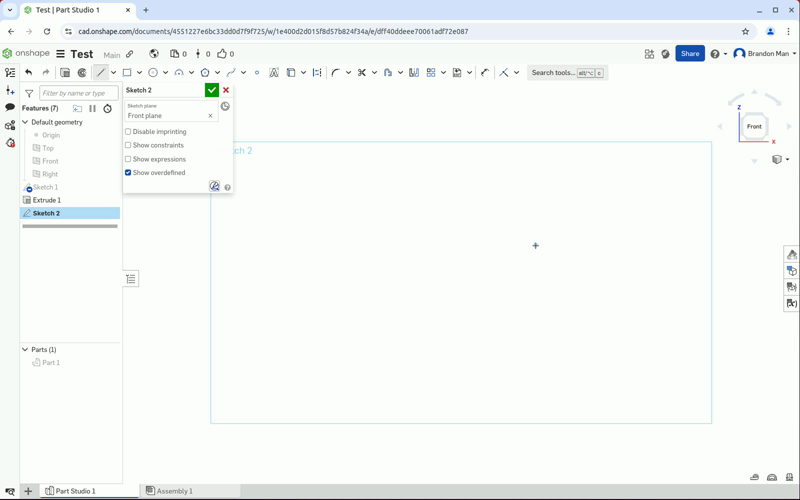
mouse_move(565, 245)
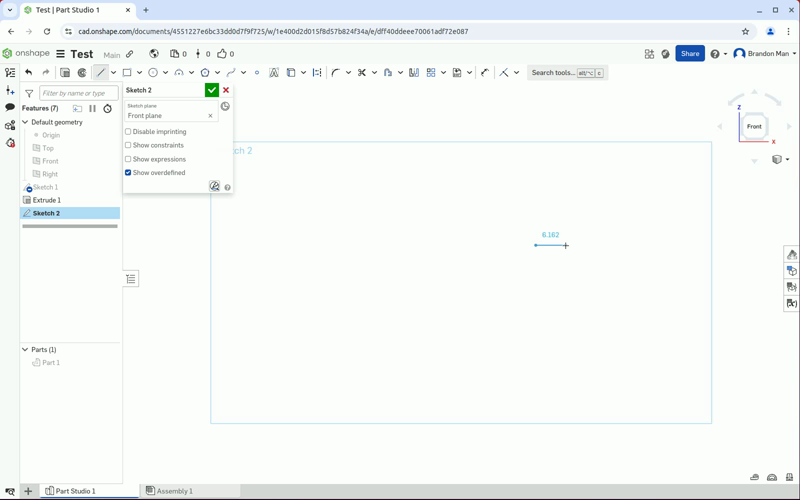
mouse_move(574, 245)
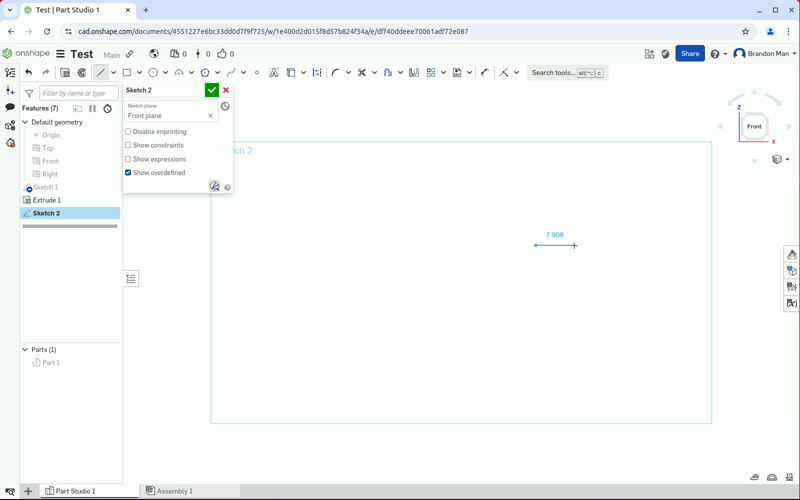
click(574, 245)
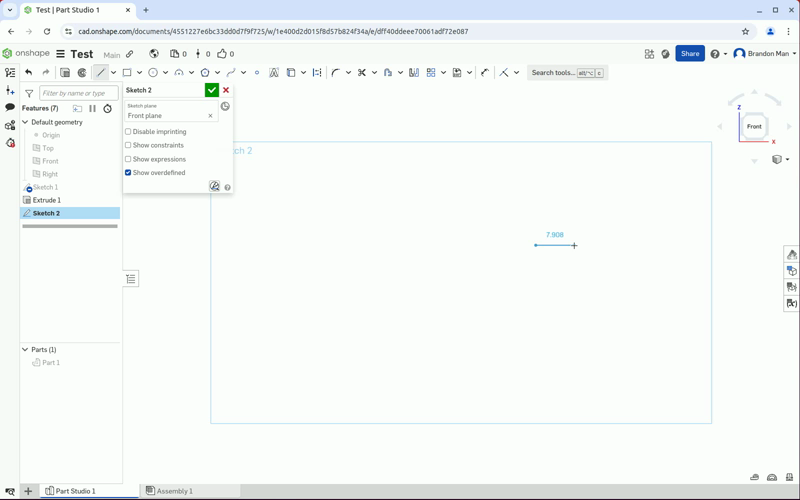
key_up(shift)
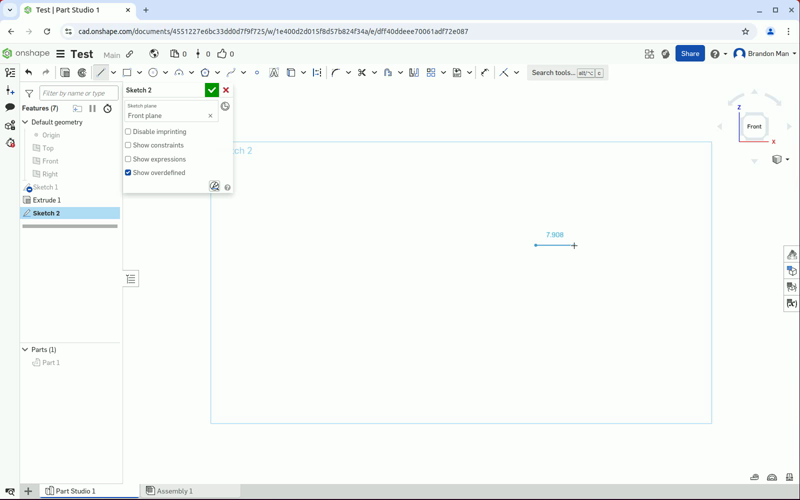
key_down(shift)
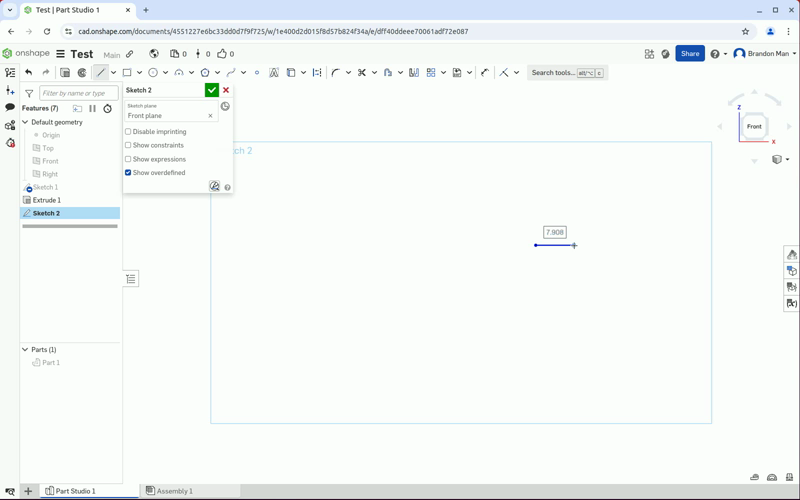
mouse_move(589, 245)
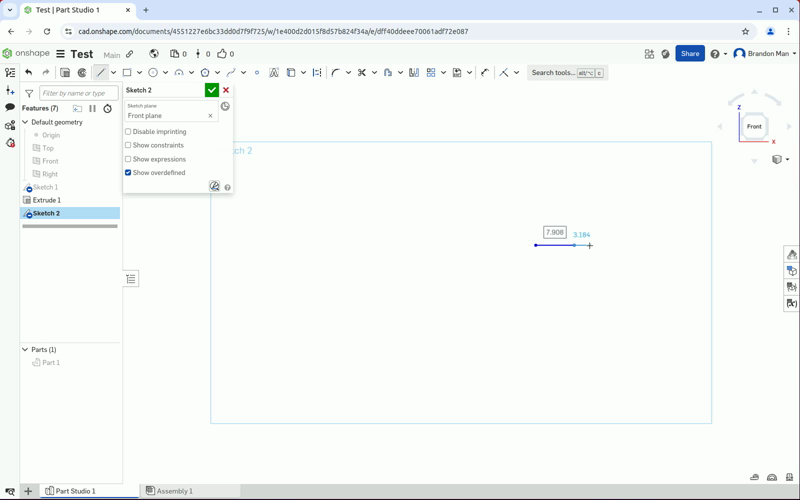
mouse_move(574, 207)
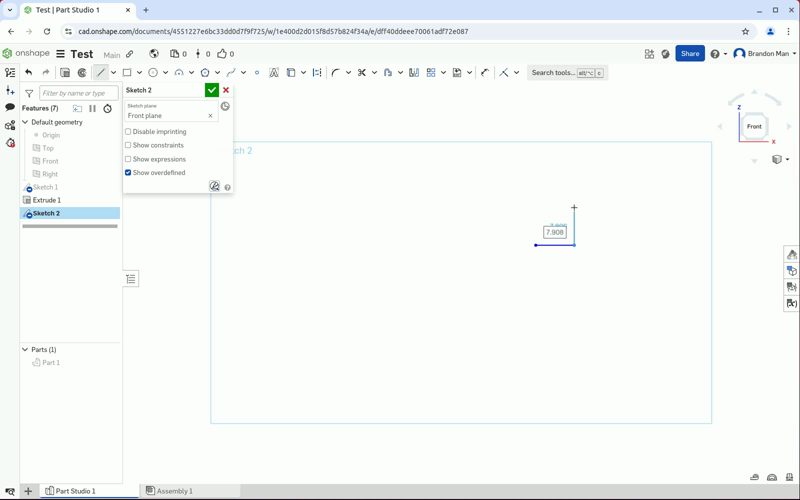
click(574, 207)
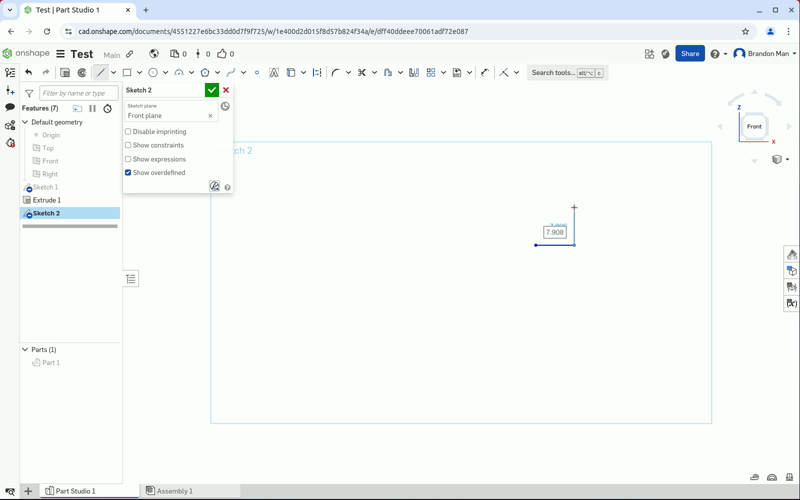
key_up(shift)
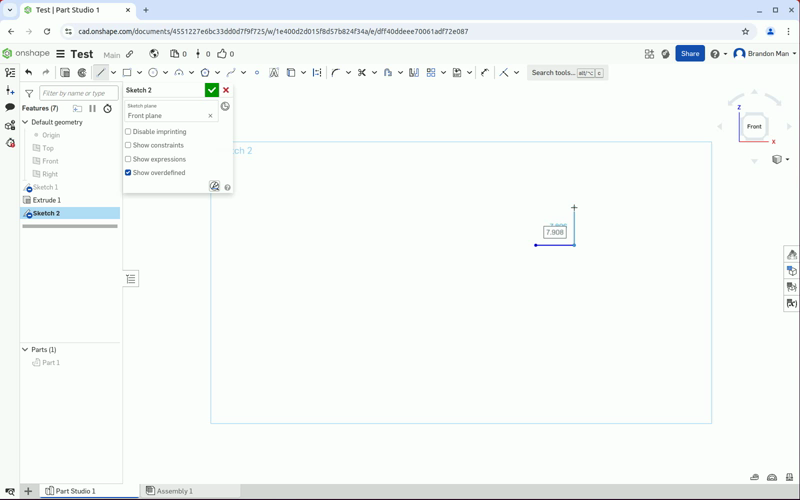
key_down(shift)
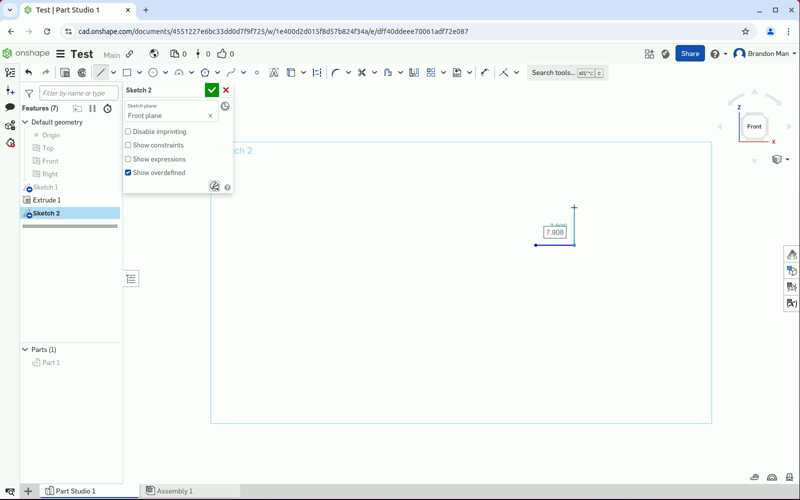
mouse_move(589, 207)
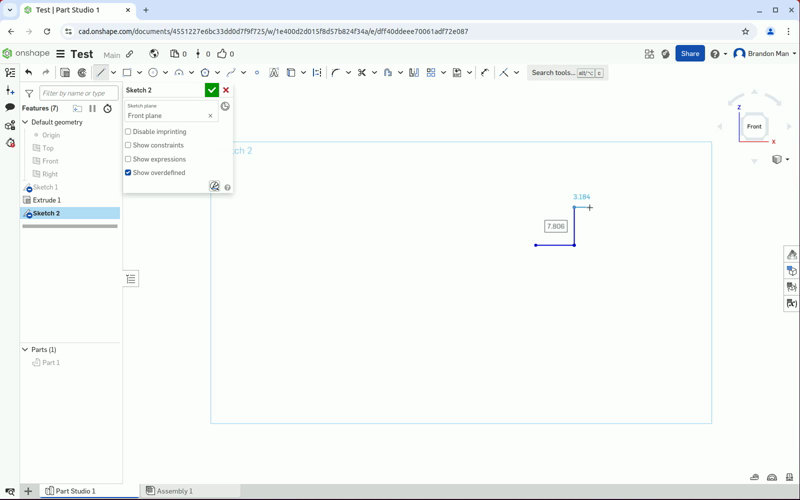
mouse_move(535, 207)
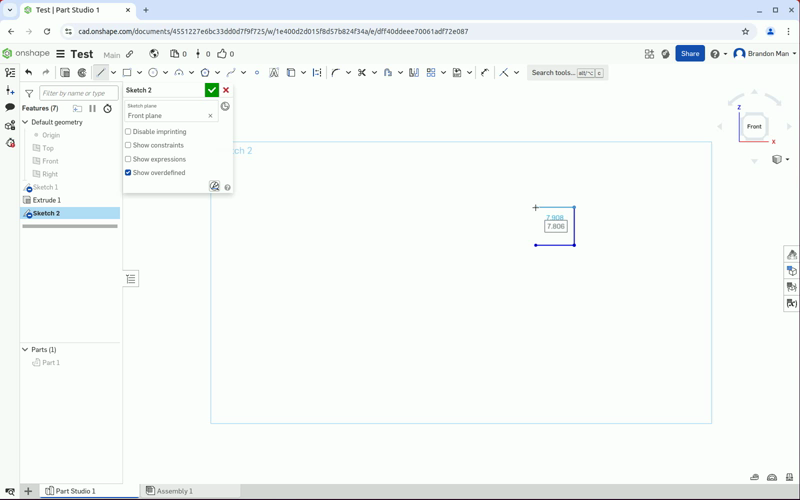
click(535, 207)
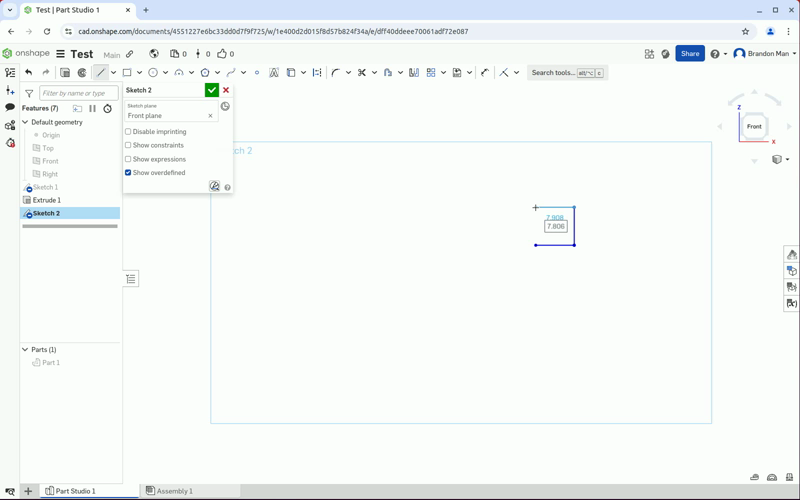
key_up(shift)
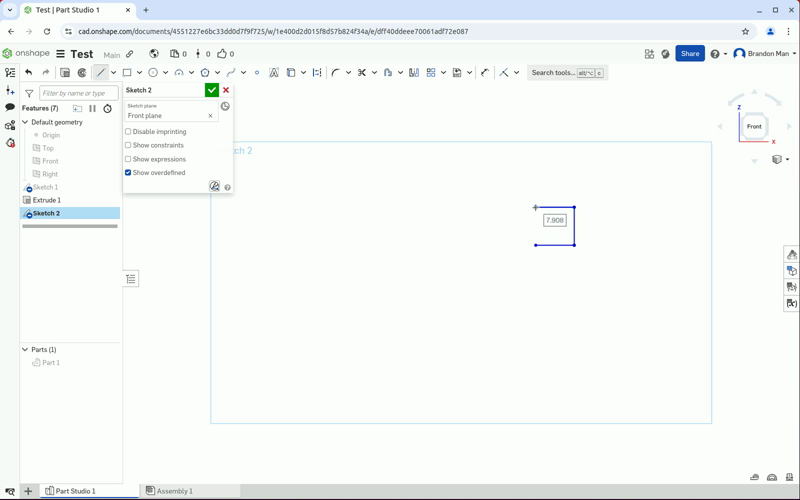
mouse_move(565, 207)
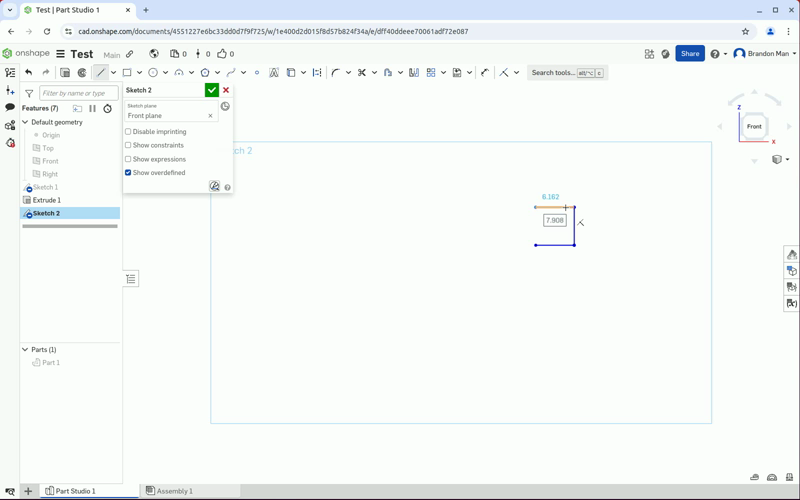
key_down(shift)
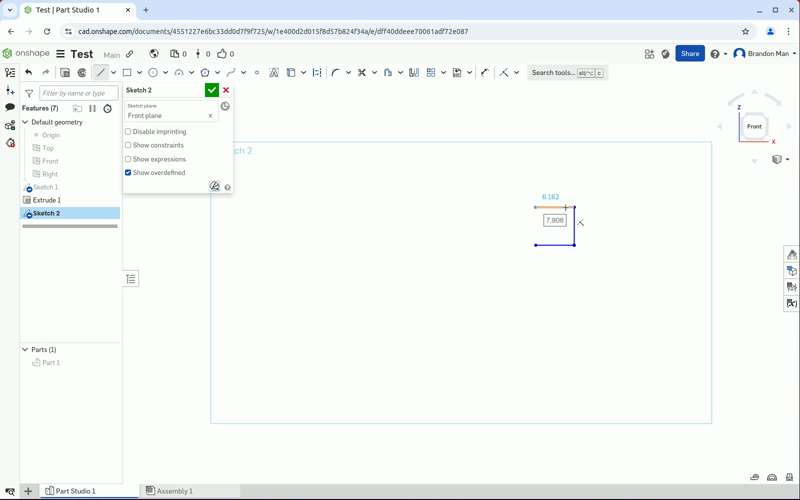
mouse_move(535, 245)
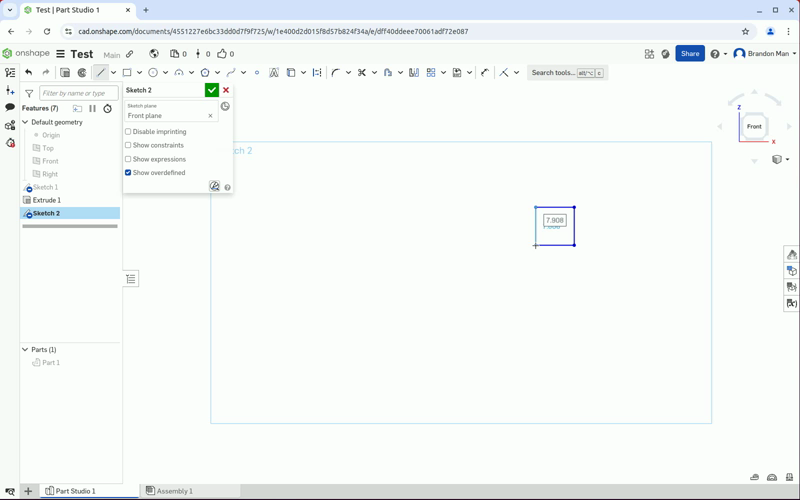
key_up(shift)
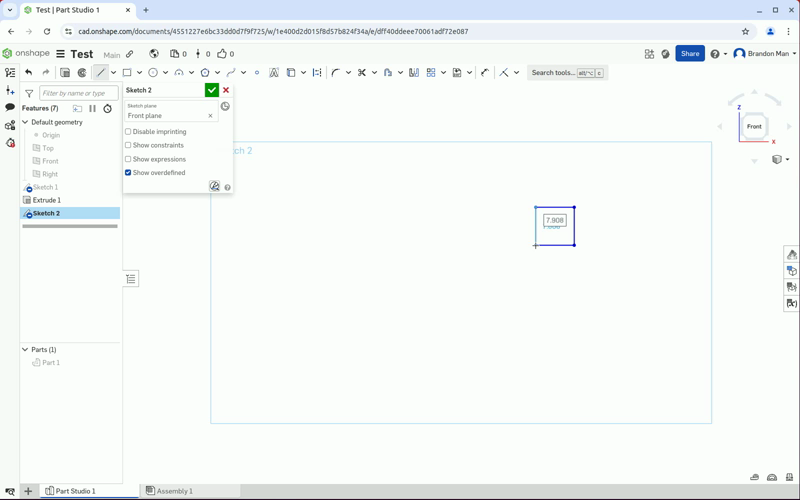
click(535, 245)
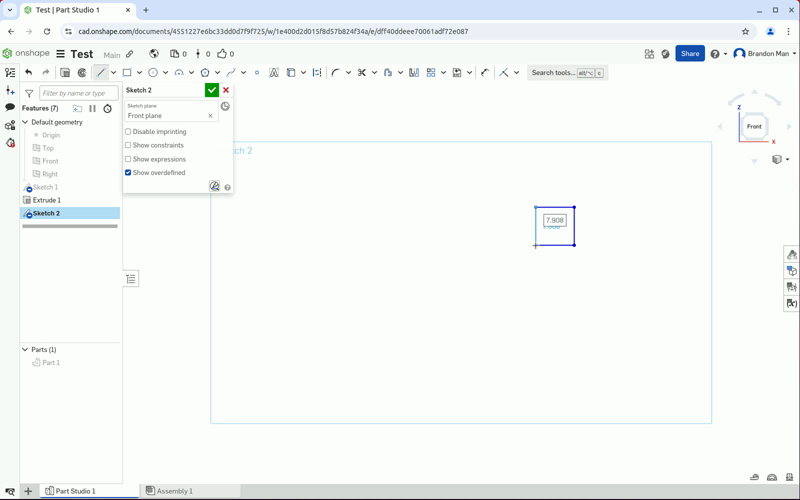
key(esc)
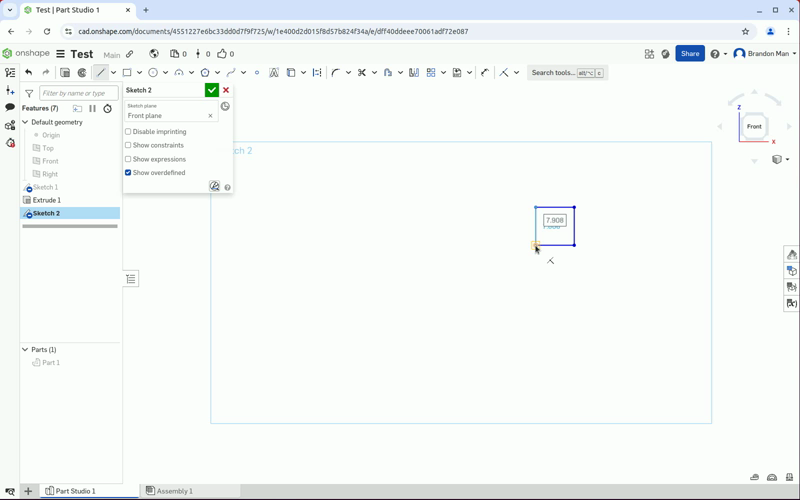
mouse_move(571, 238)
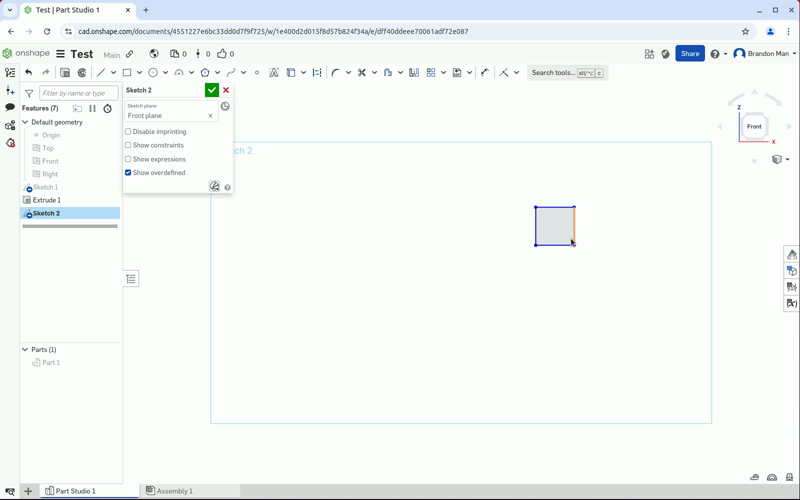
scroll(6)
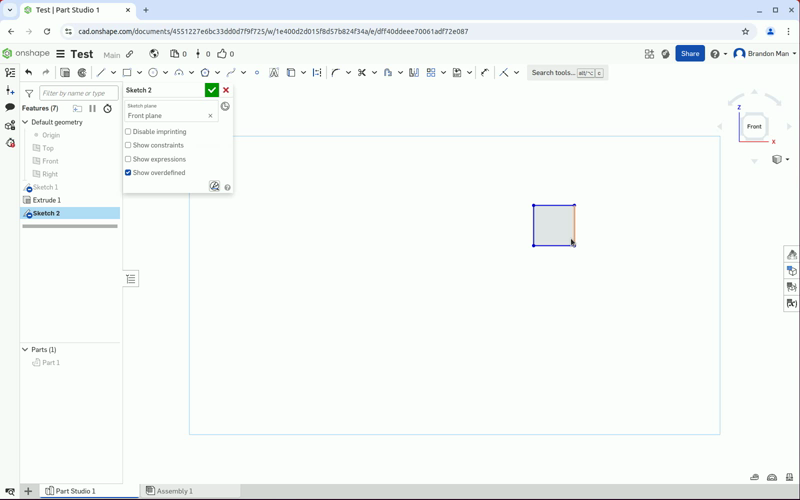
scroll(6)
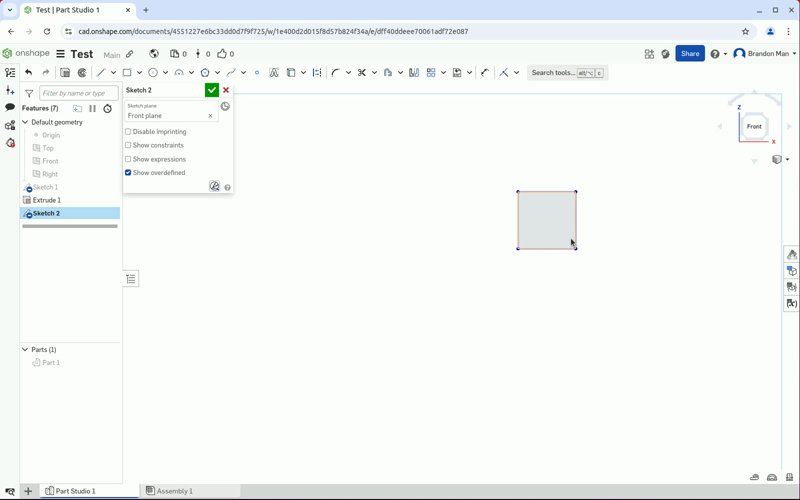
scroll(6)
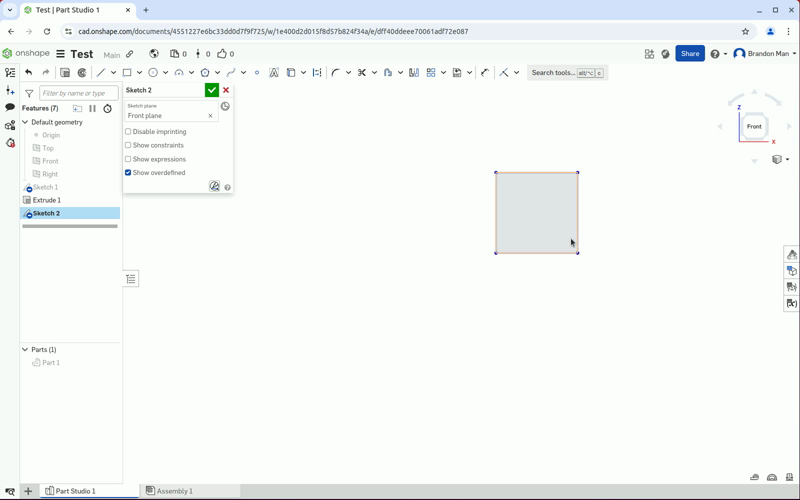
scroll(6)
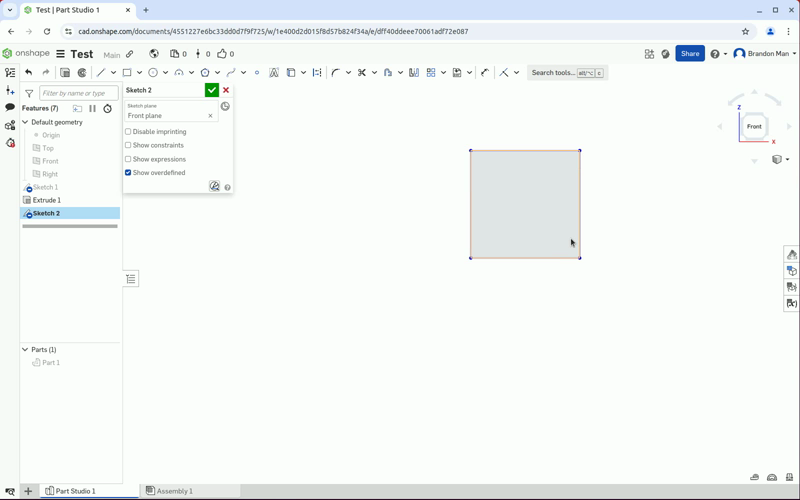
scroll(6)
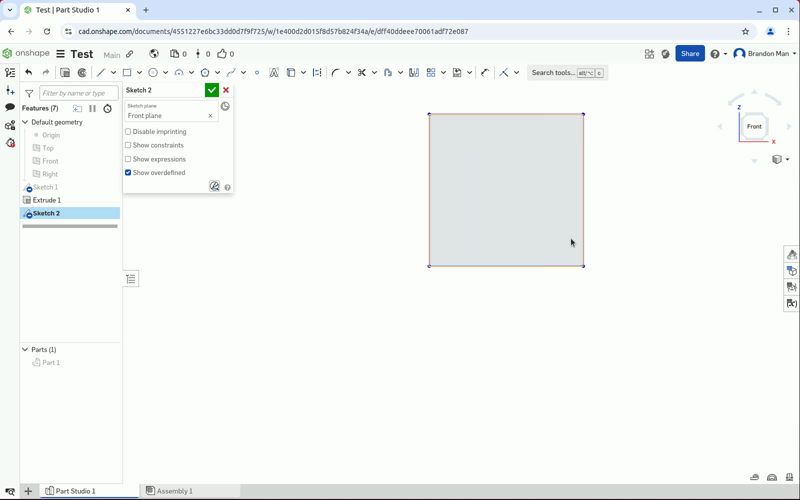
scroll(6)
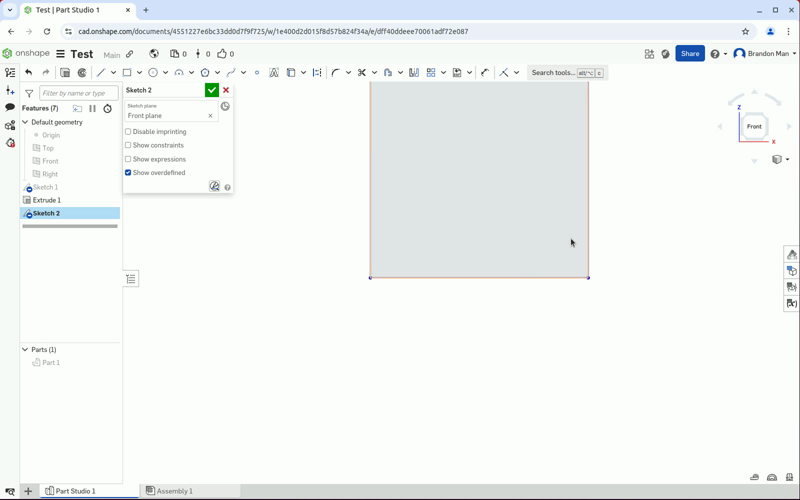
scroll(6)
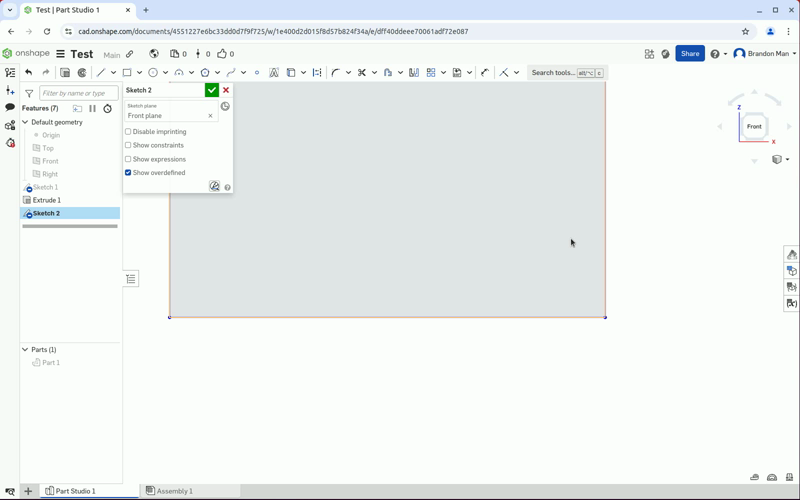
click(571, 238)
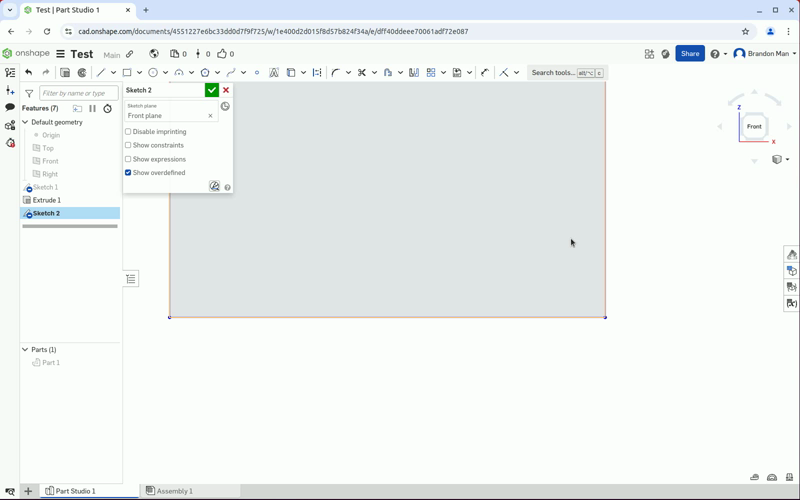
scroll(-6)
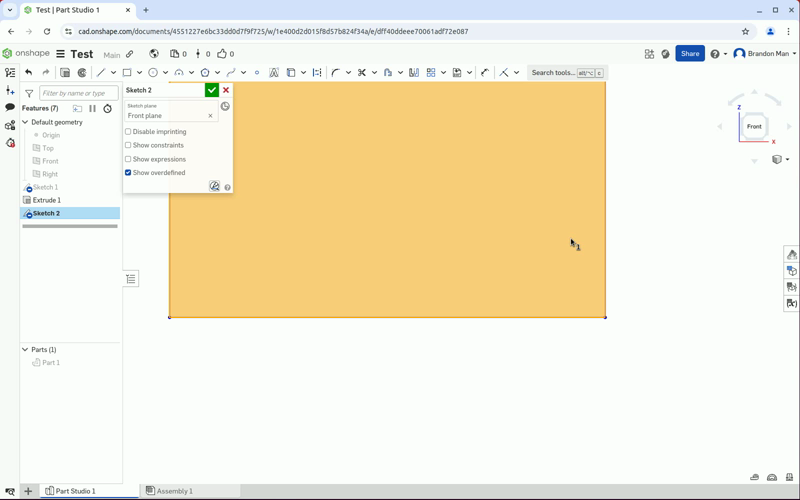
scroll(-6)
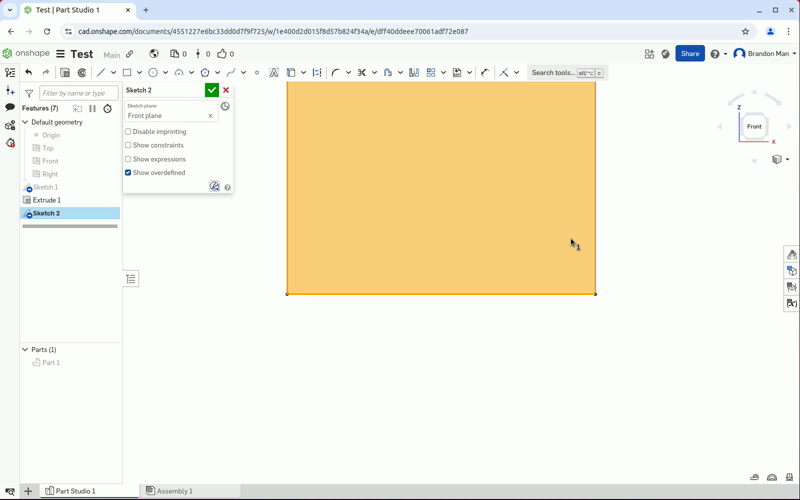
scroll(-6)
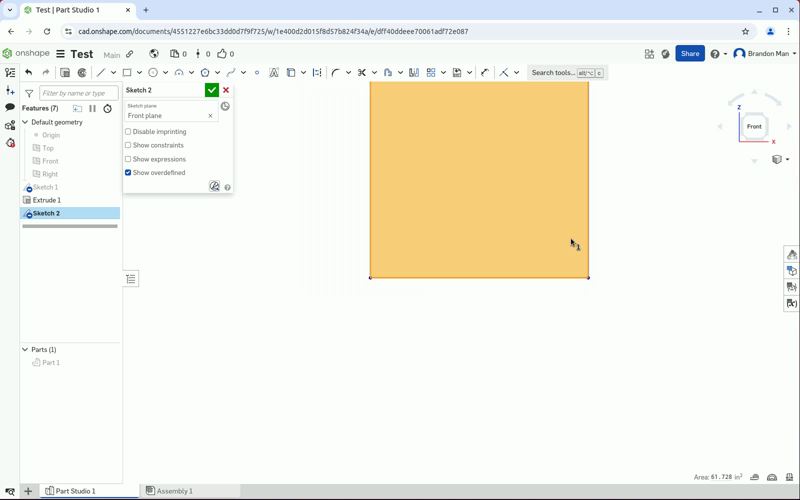
scroll(-6)
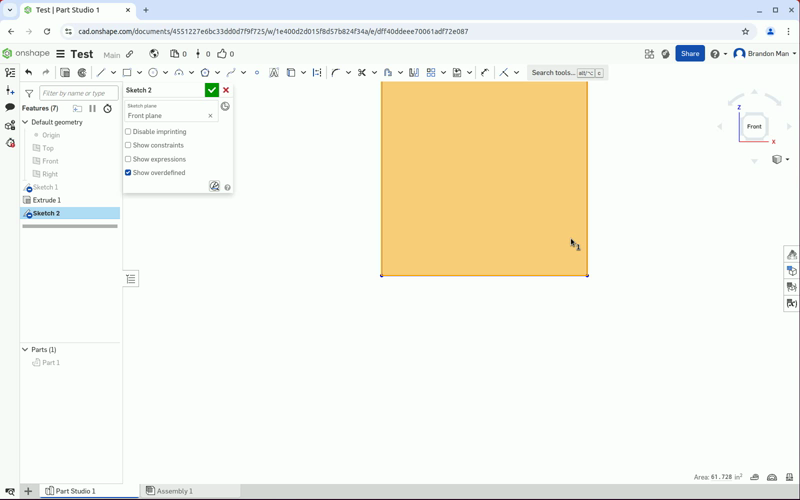
scroll(-6)
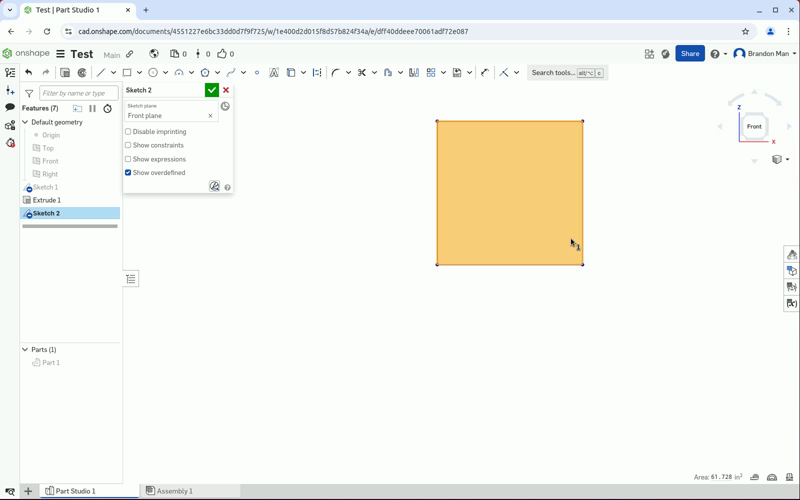
scroll(-6)
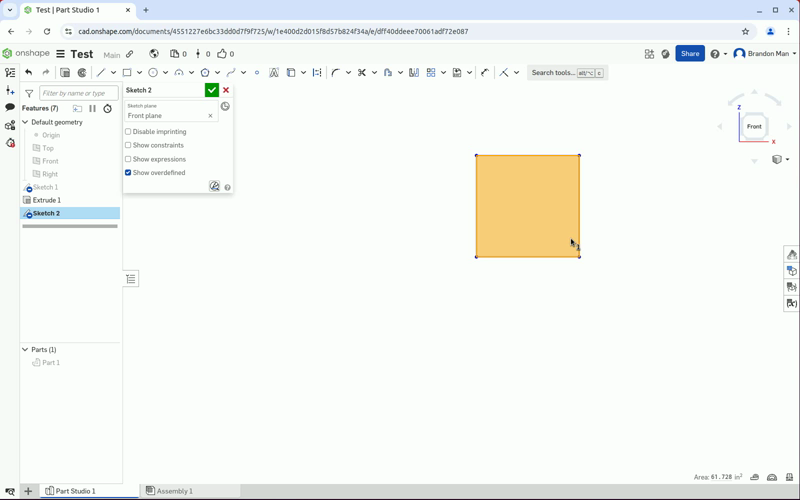
scroll(-6)
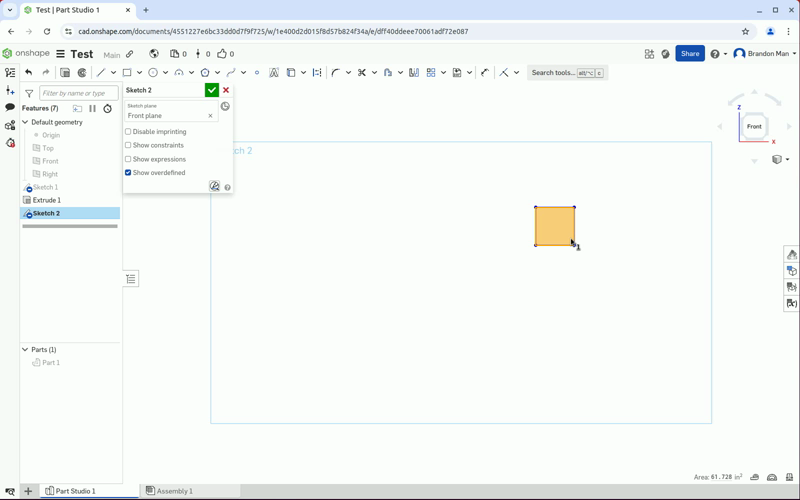
mouse_move(73, 352)
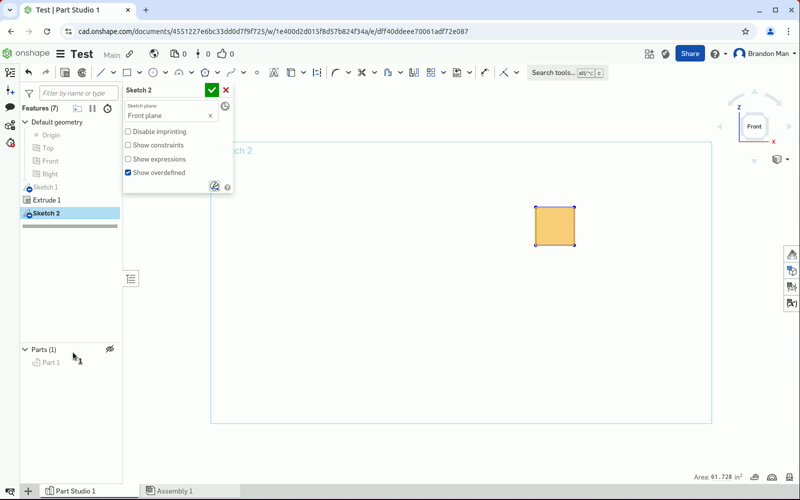
key(shift+y)
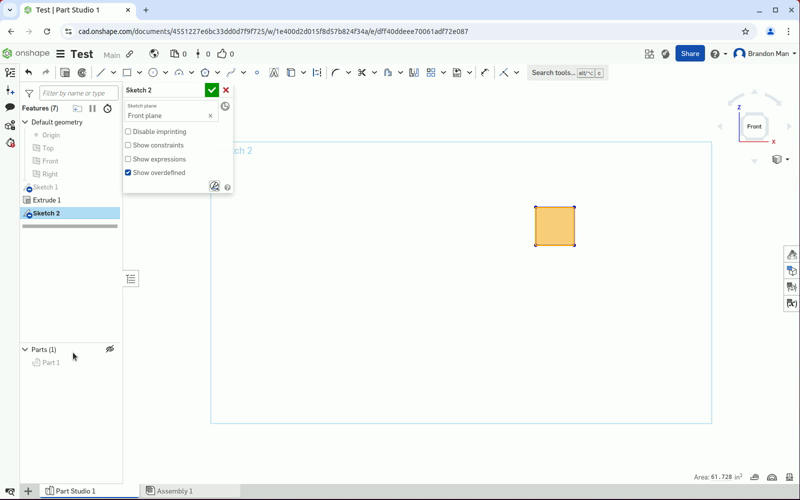
key(shift+e)
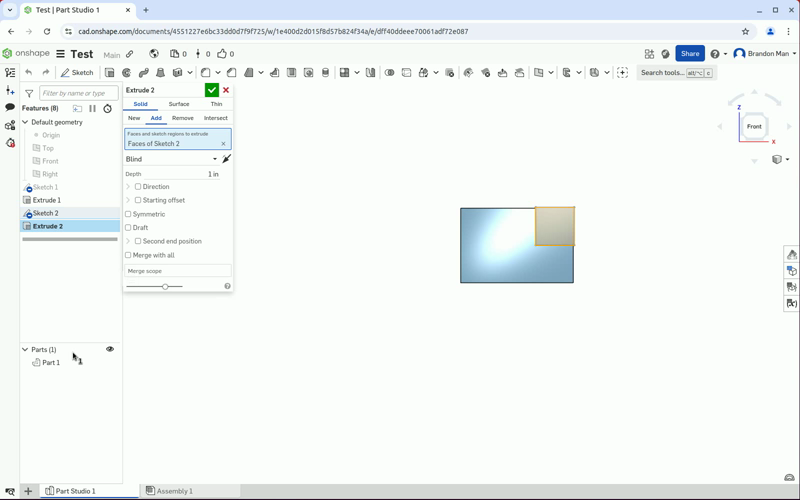
mouse_move(143, 106)
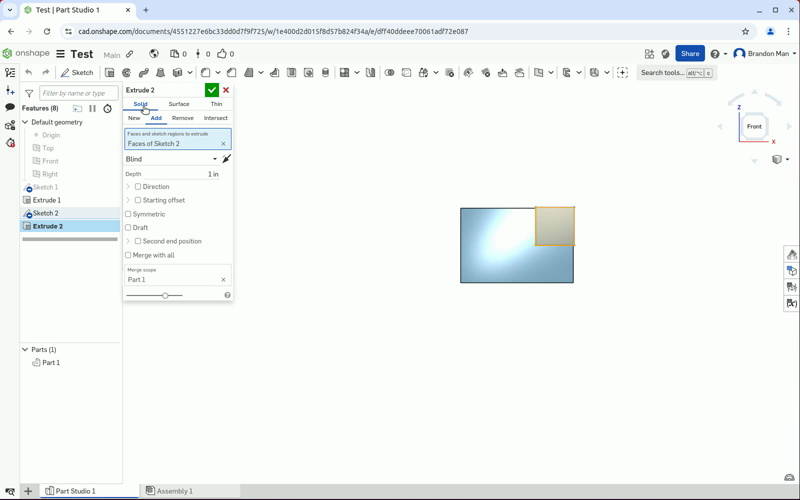
click(143, 106)
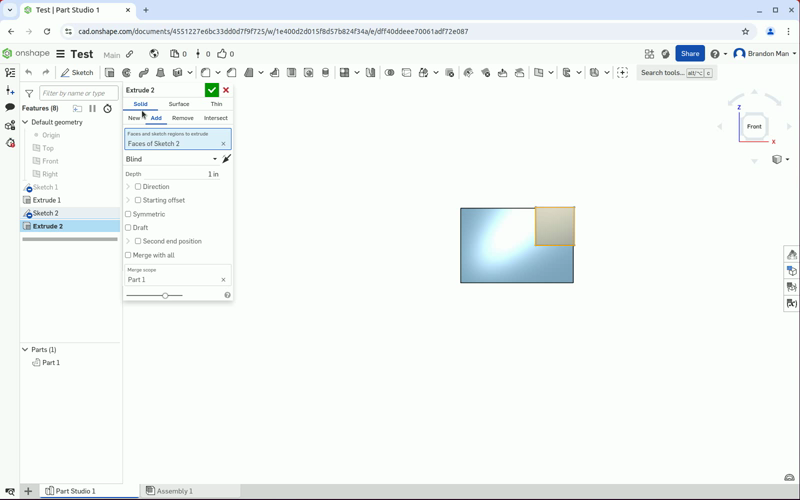
mouse_move(137, 120)
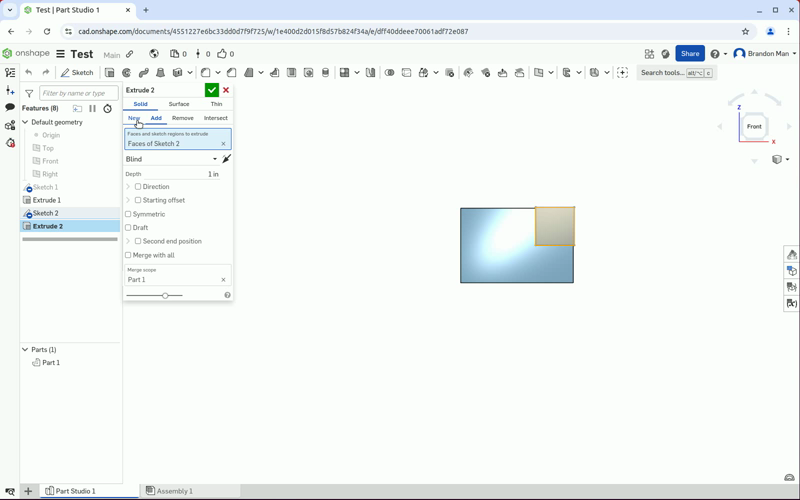
click(137, 120)
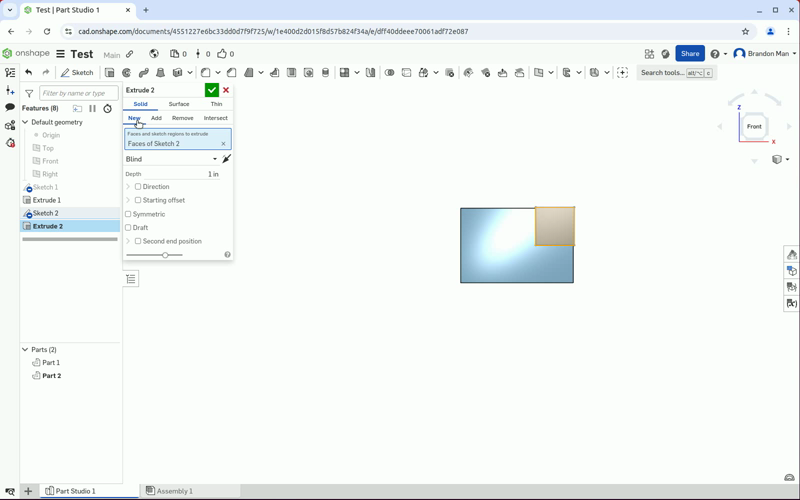
key(tab, 4)
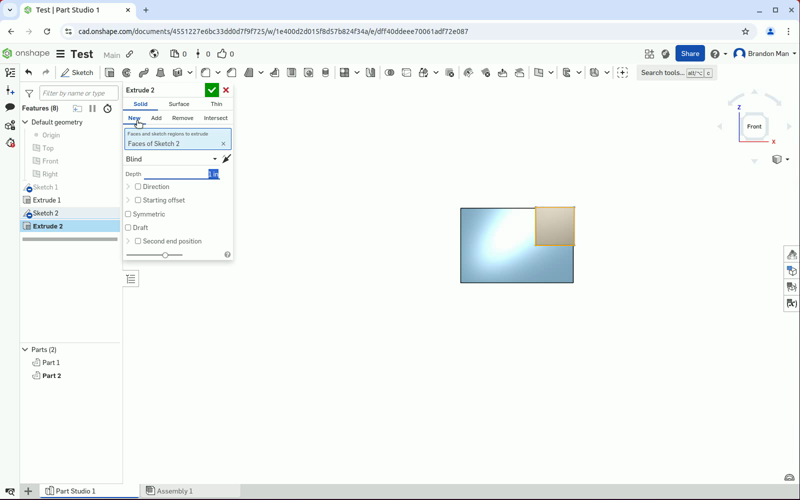
text(15.405)
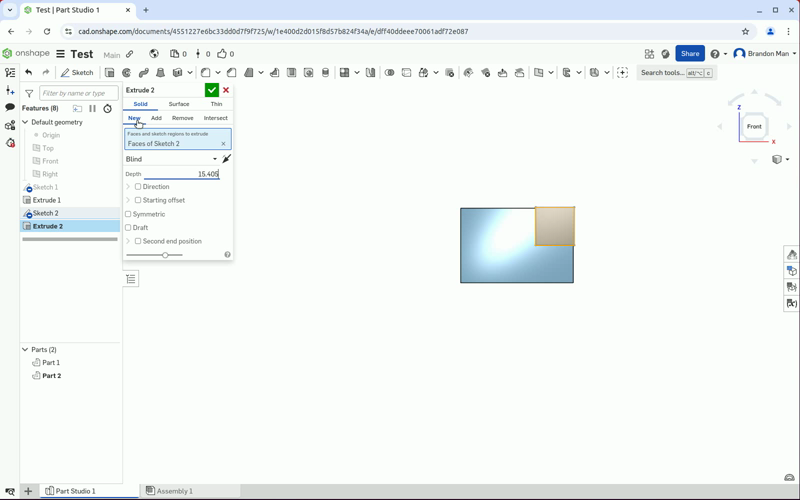
key(enter)
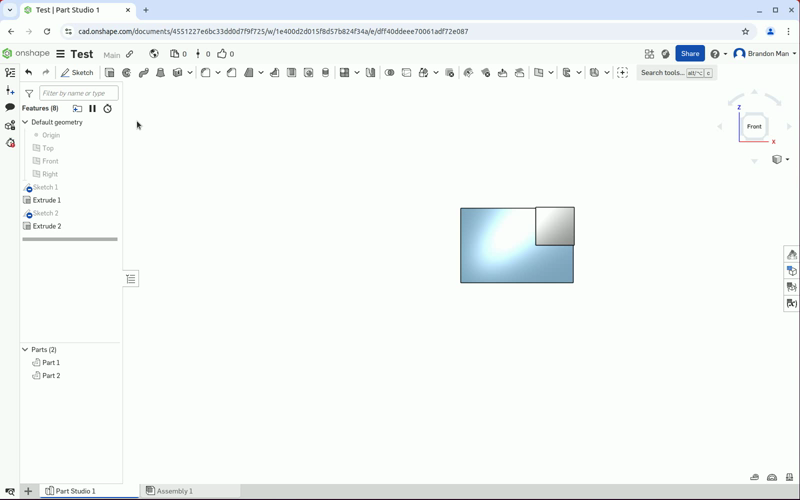
key(shift+h)
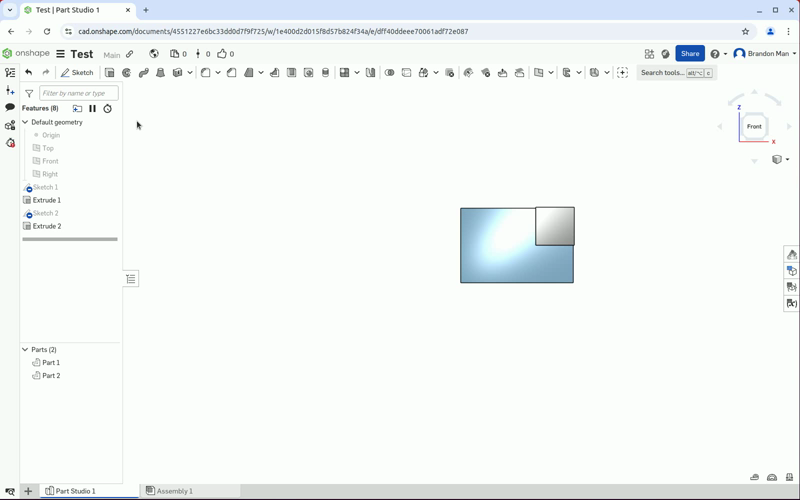
key(shift+h)
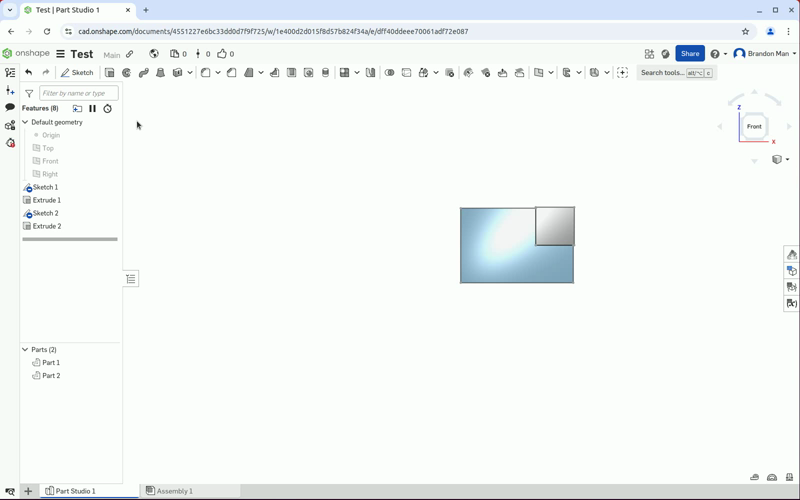
key(shift+7)
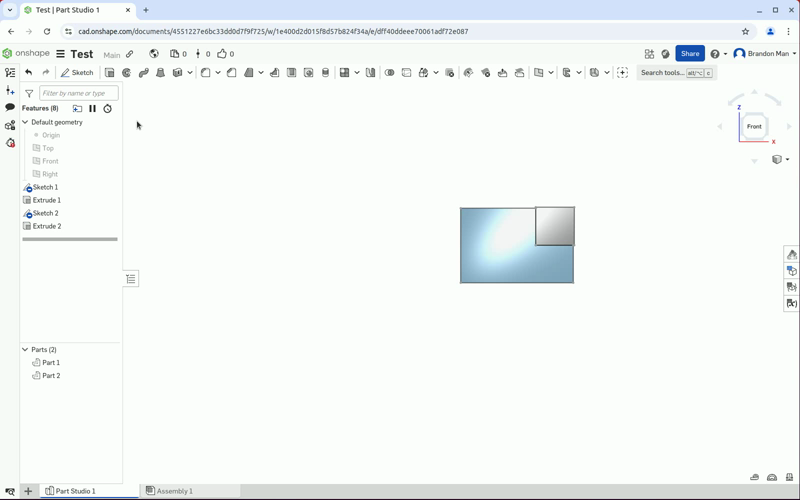
key(left, 2)
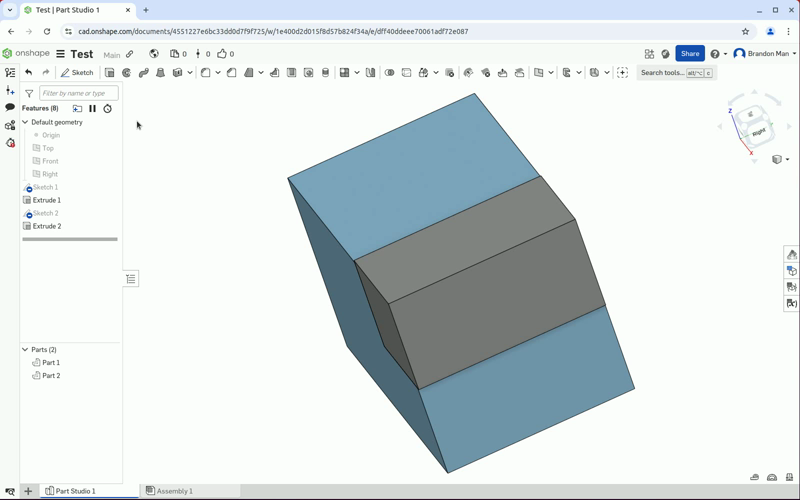
key(down, 2)
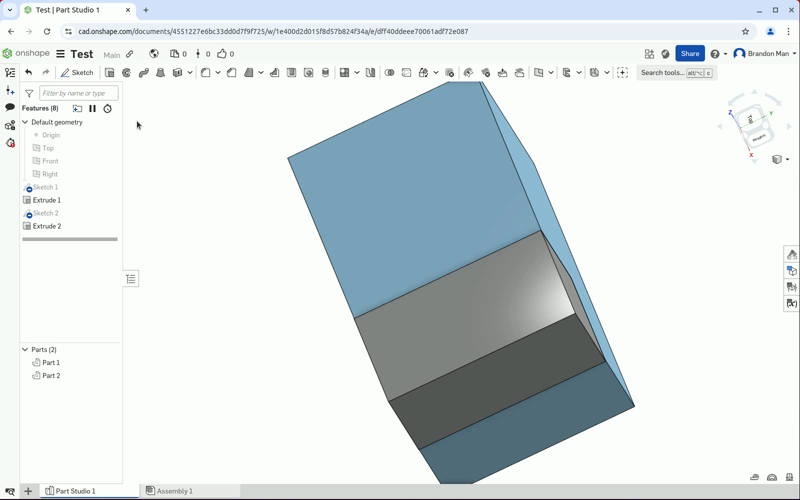
key(up, 2)
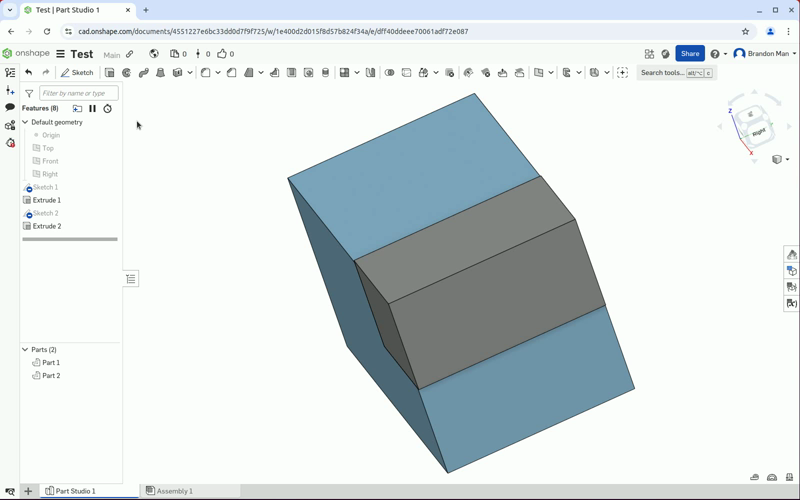
key(right, 2)
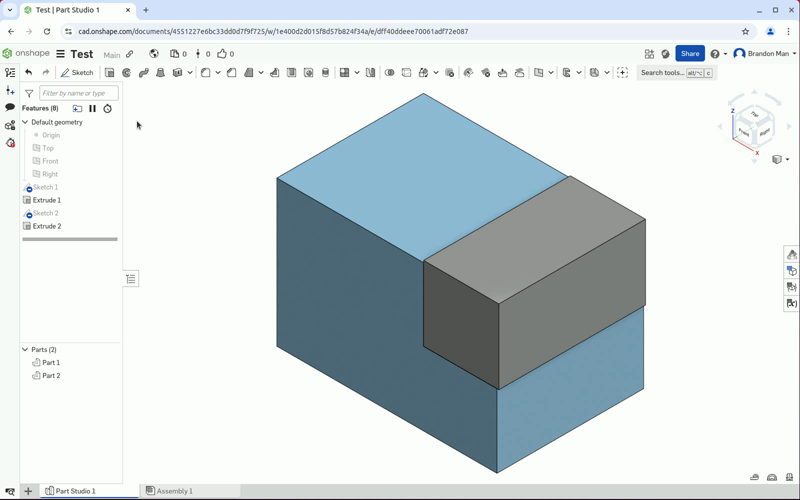
mouse_move(73, 189)
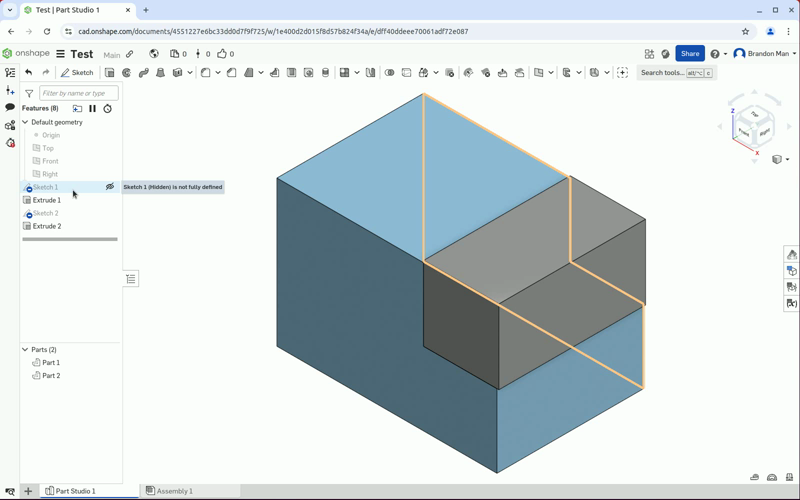
click(73, 189)